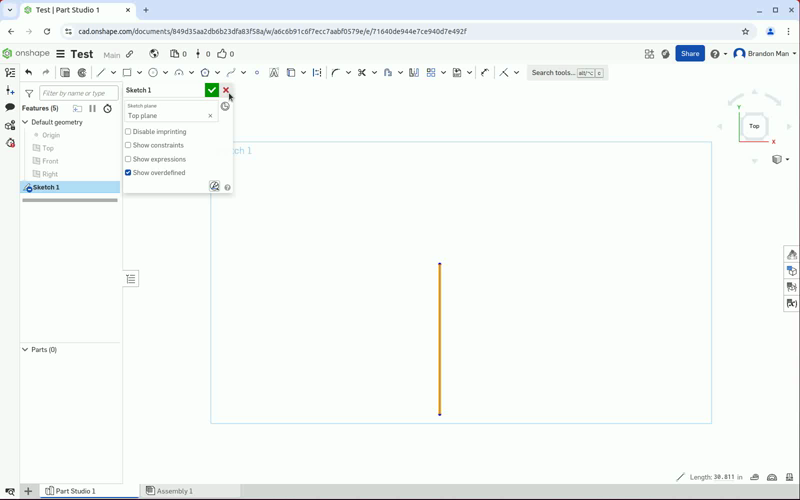
key(shift+h)
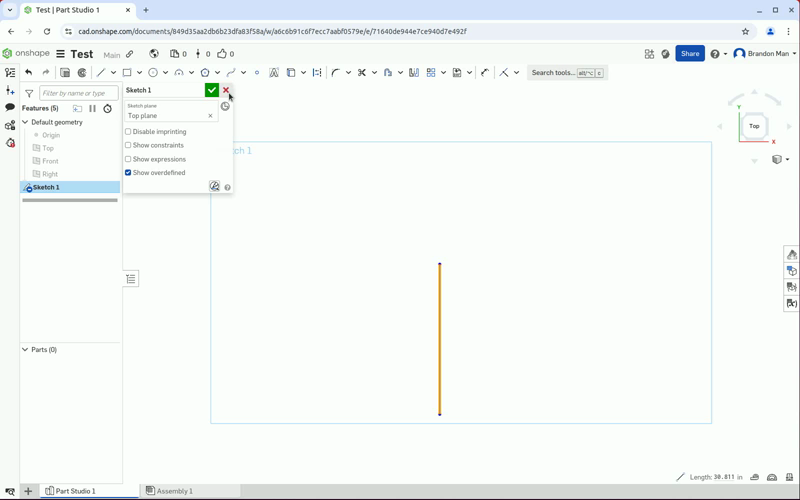
key(shift+s)
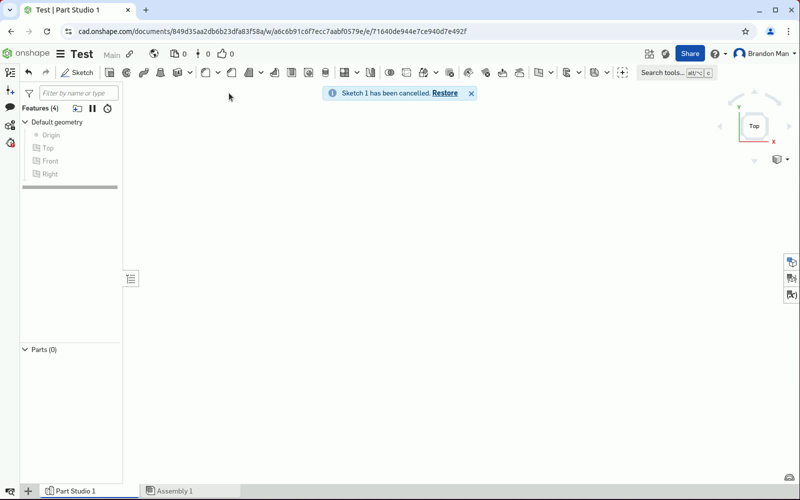
mouse_move(73, 150)
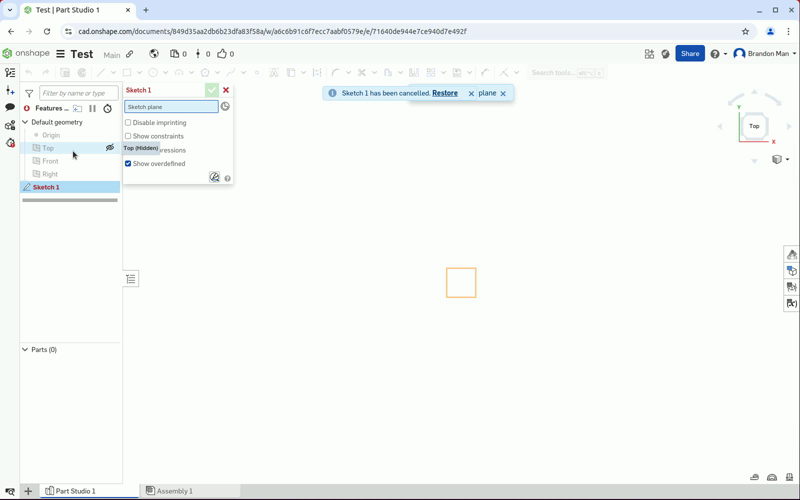
click(73, 150)
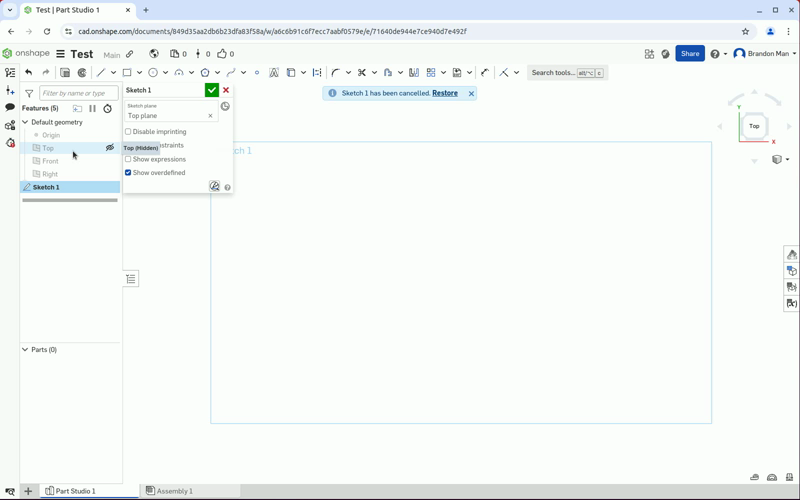
mouse_move(73, 352)
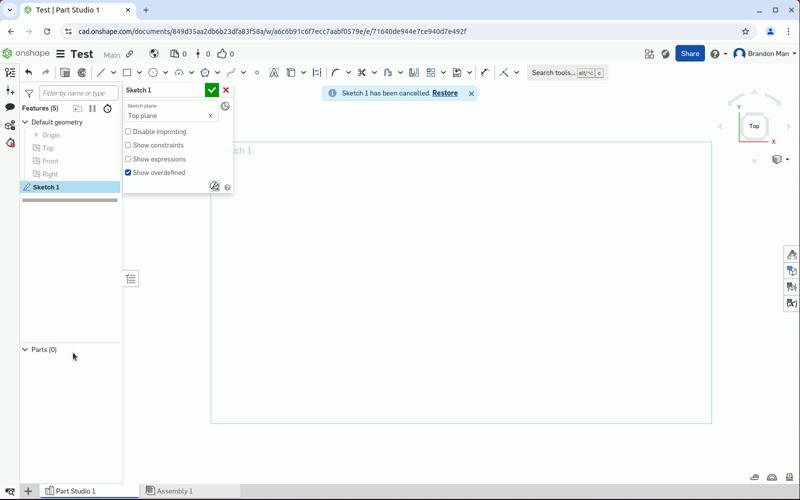
key(y)
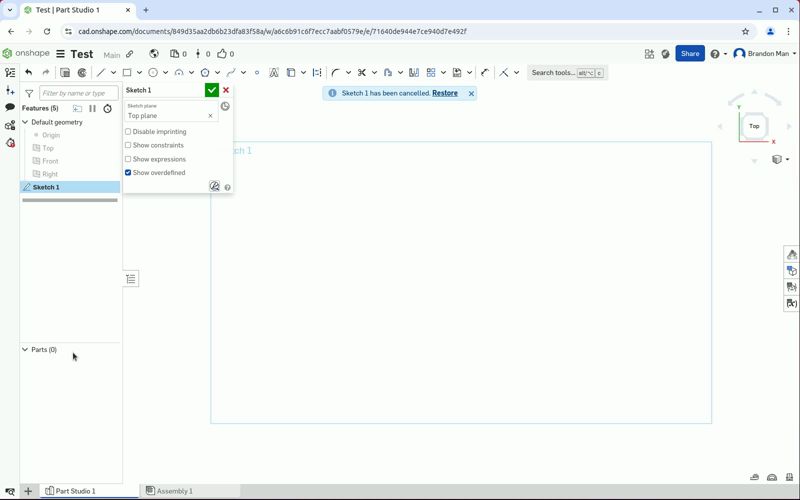
key(c)
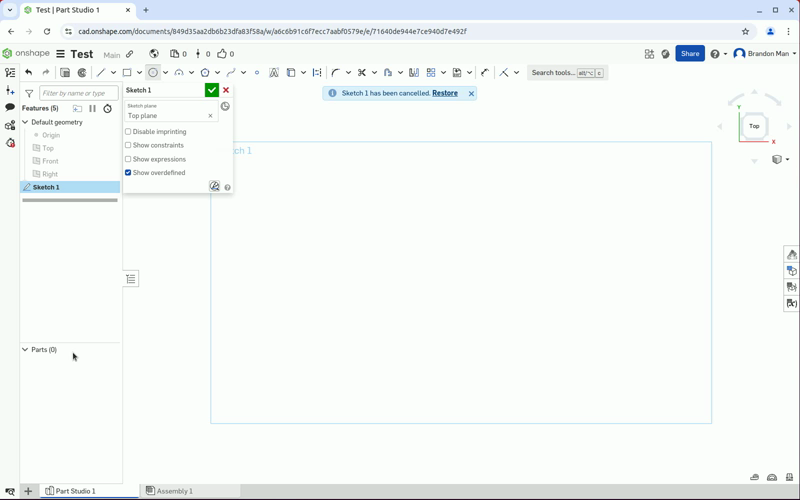
key_down(shift)
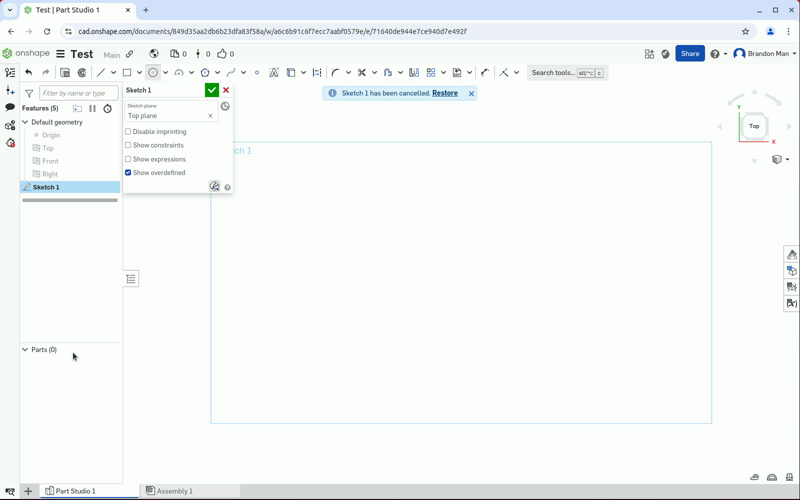
mouse_move(461, 282)
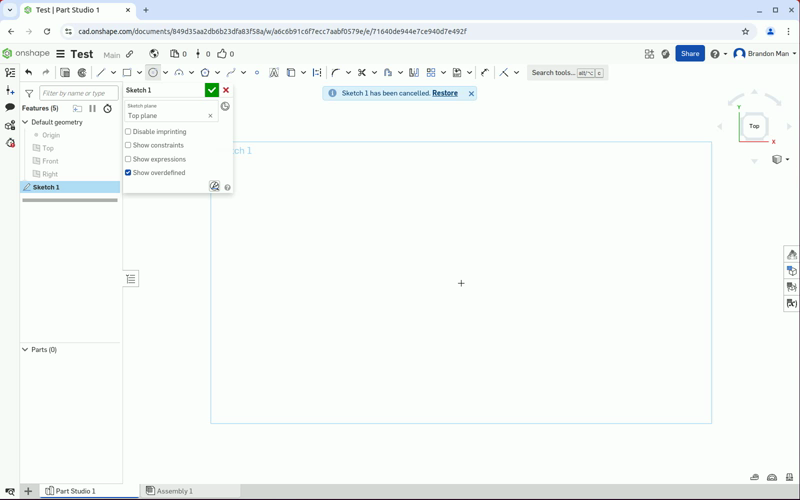
click(461, 282)
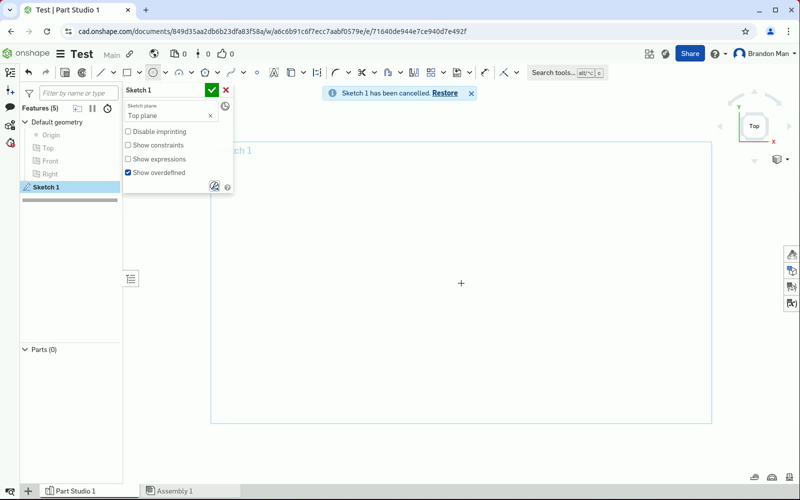
key_up(shift)
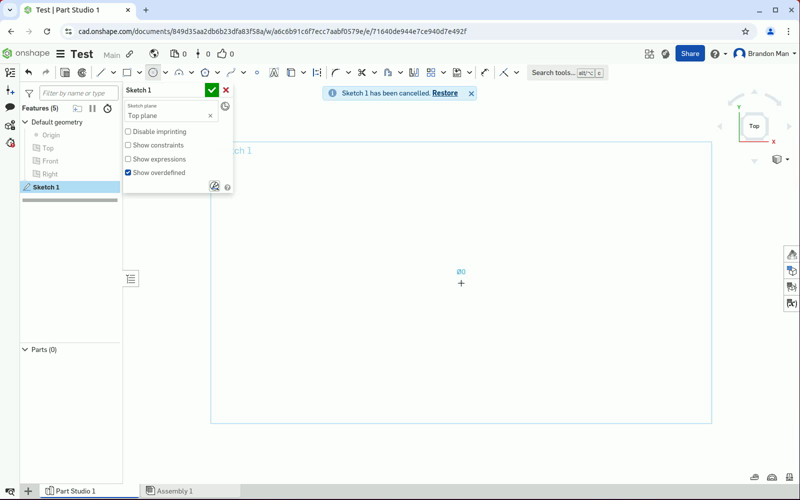
mouse_move(471, 282)
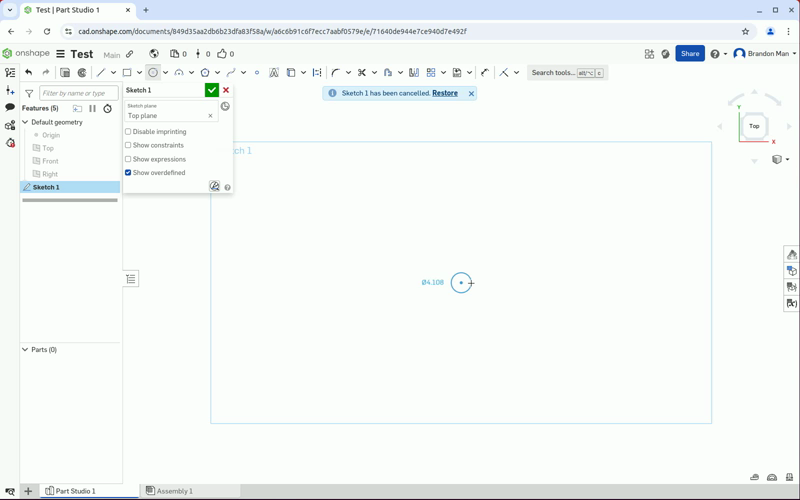
click(471, 282)
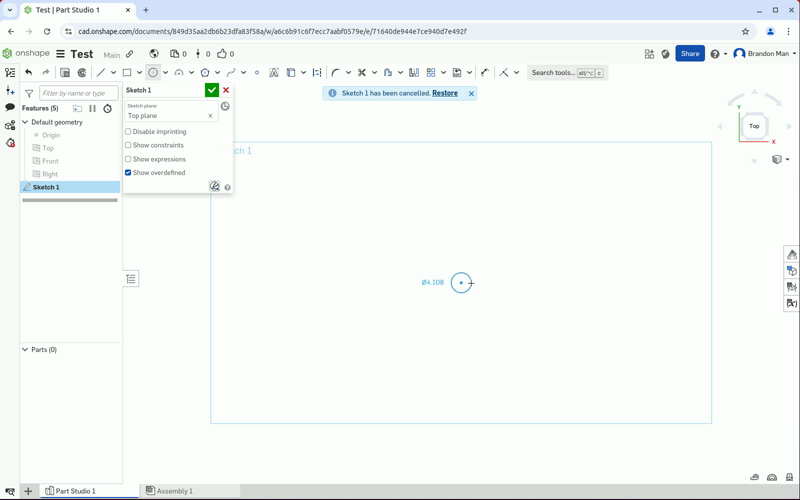
key(esc)
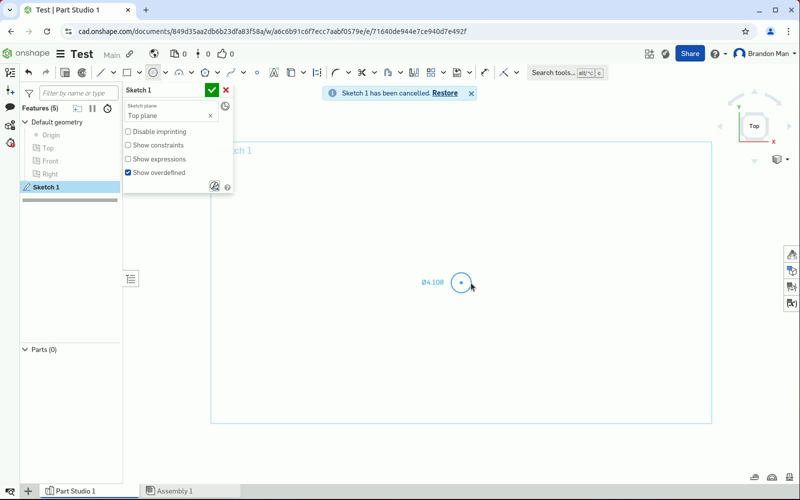
key(c)
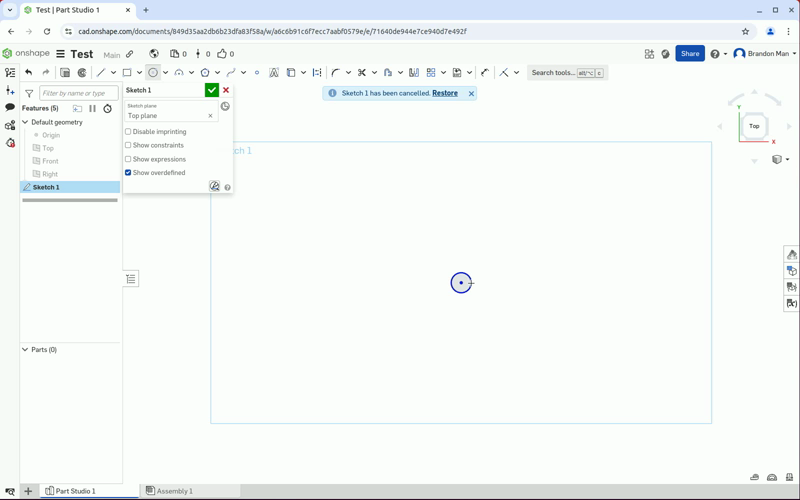
key_down(shift)
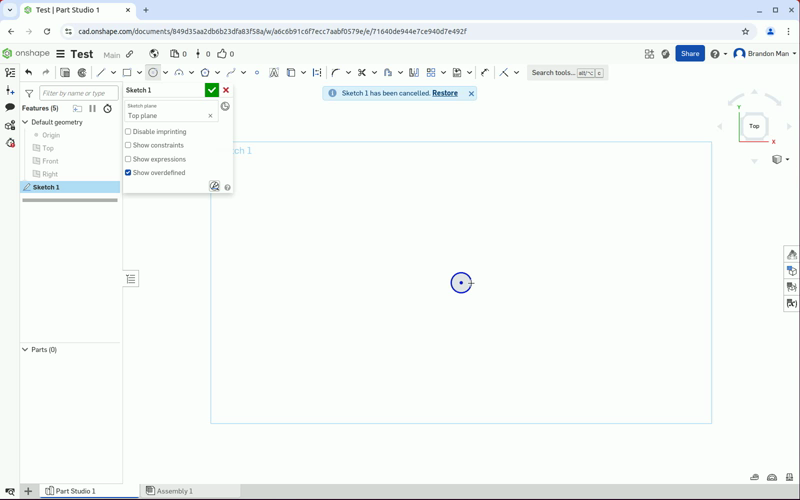
mouse_move(461, 282)
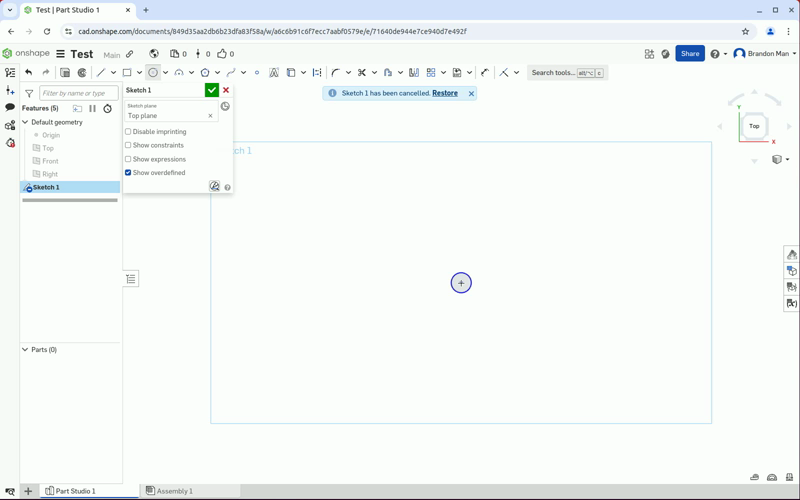
click(461, 282)
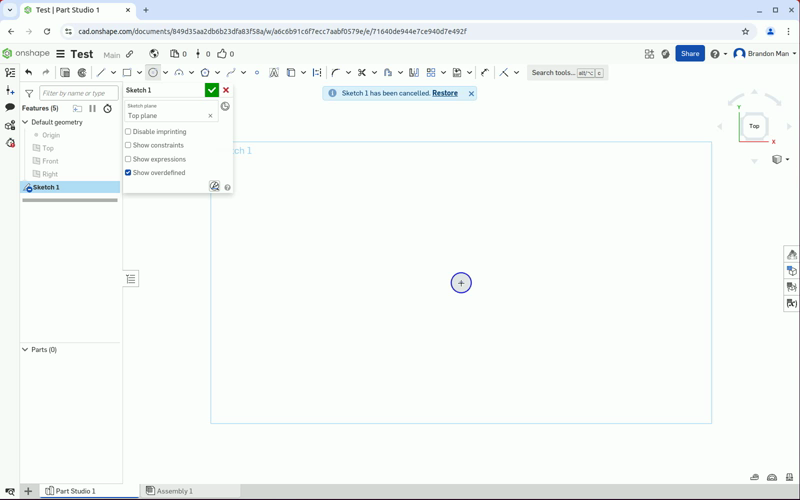
key_up(shift)
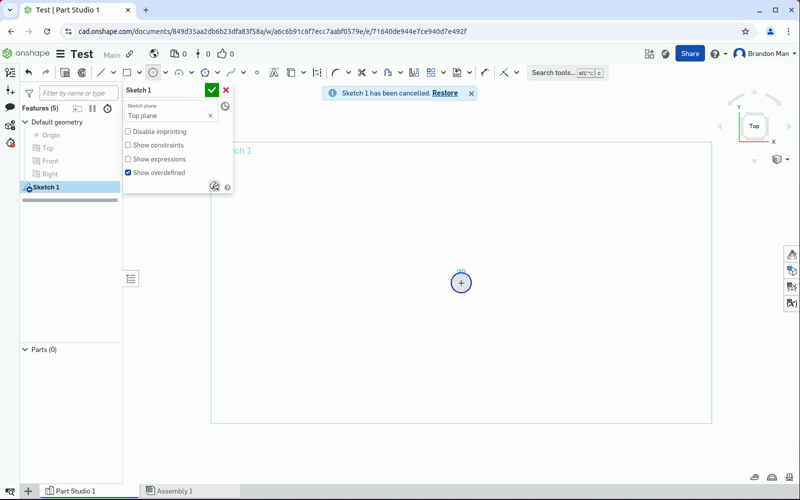
mouse_move(470, 282)
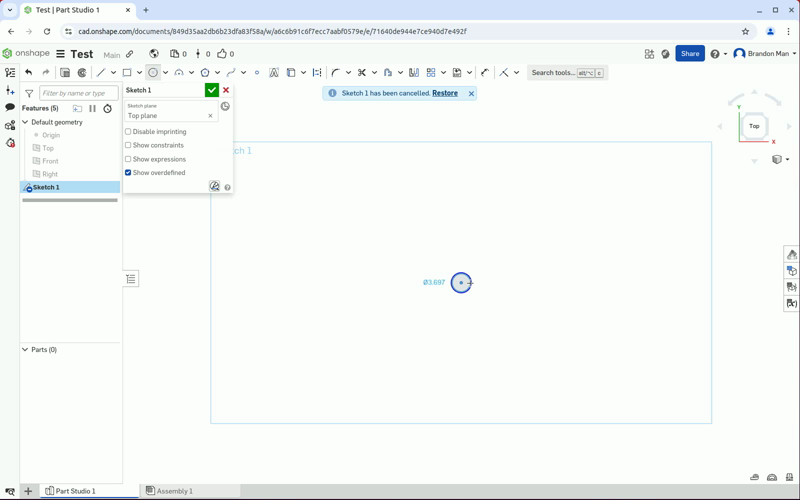
scroll(6)
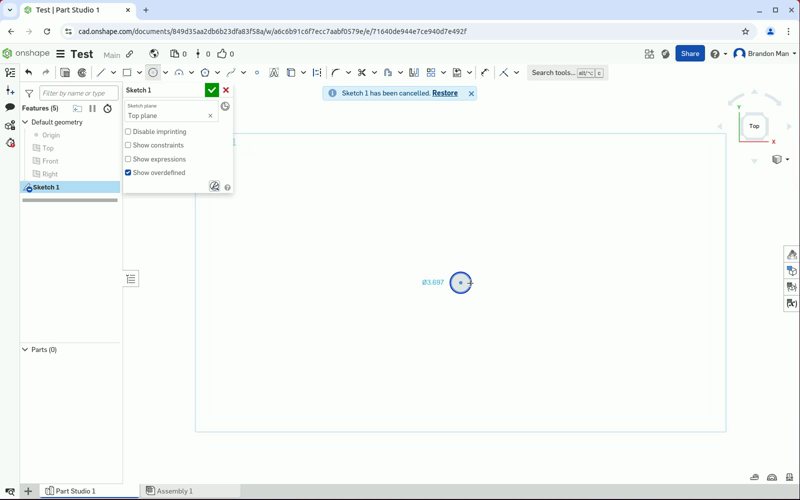
scroll(6)
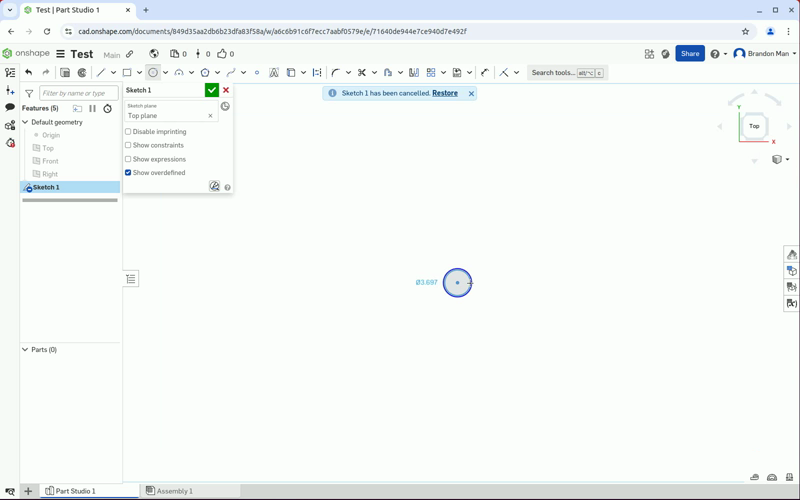
scroll(6)
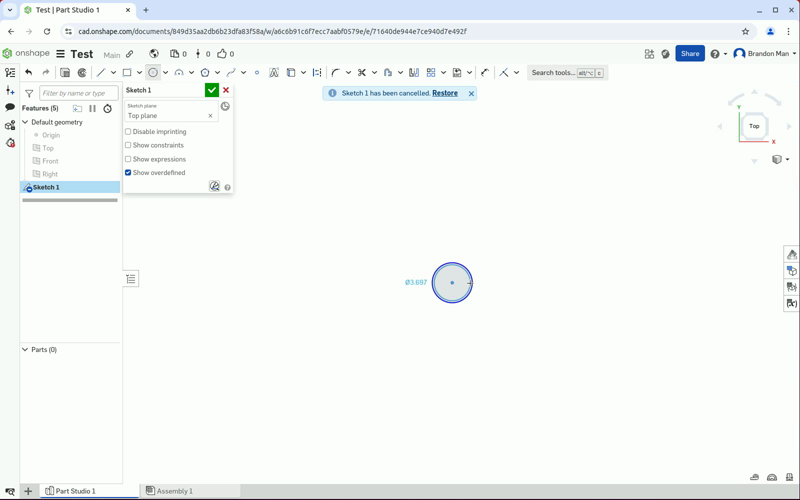
scroll(6)
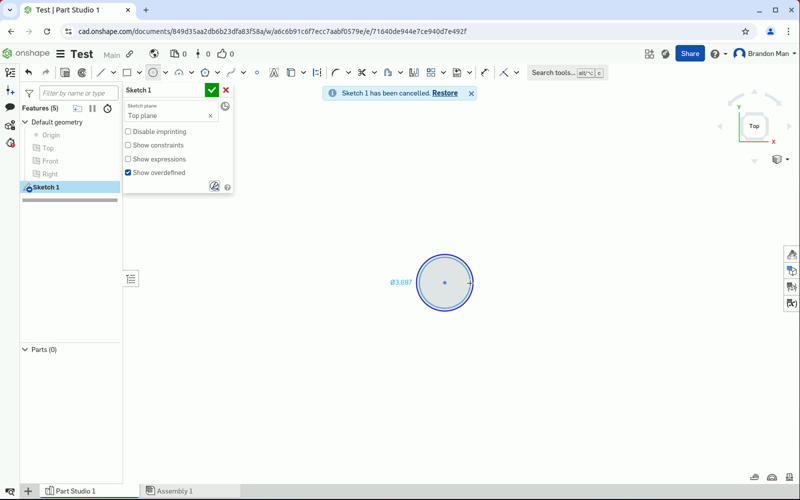
scroll(6)
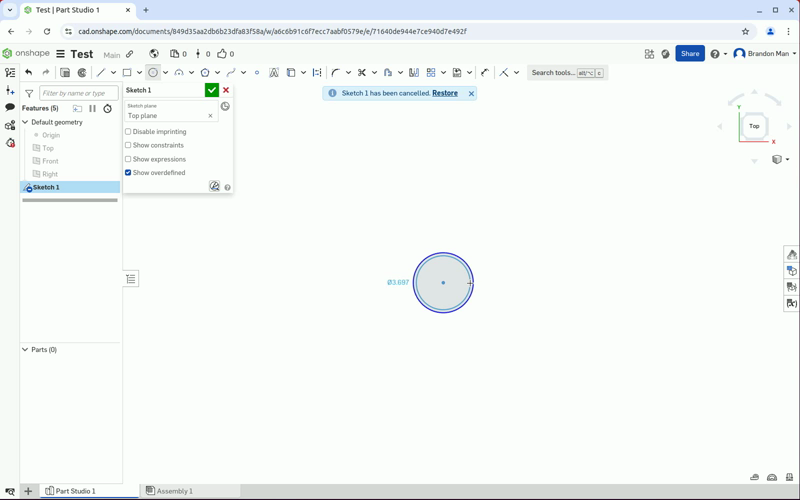
scroll(6)
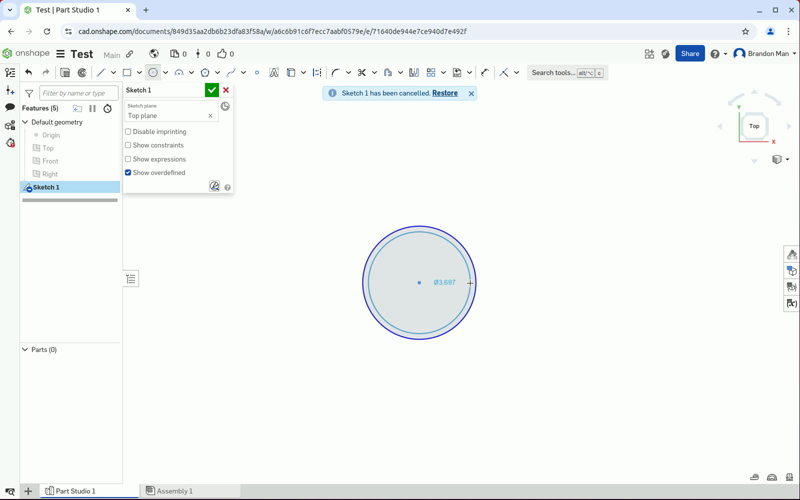
scroll(6)
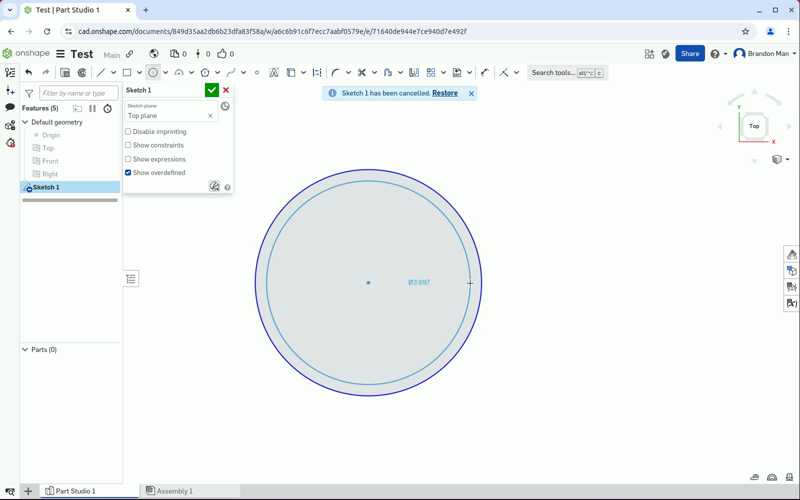
click(470, 282)
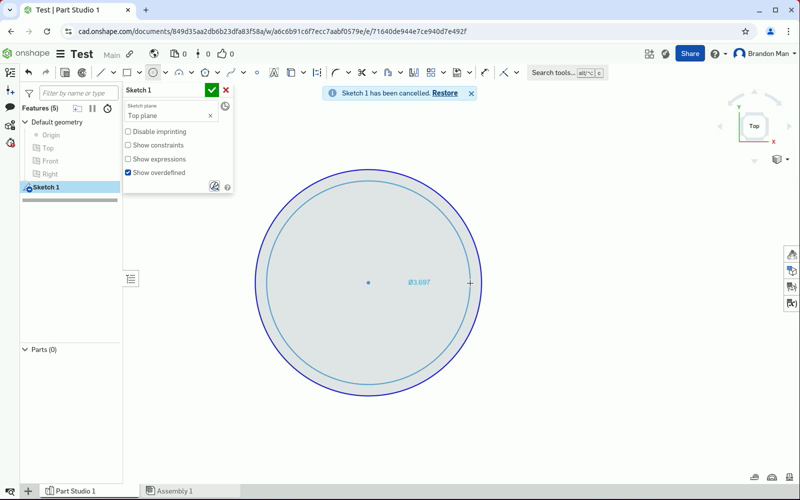
scroll(-6)
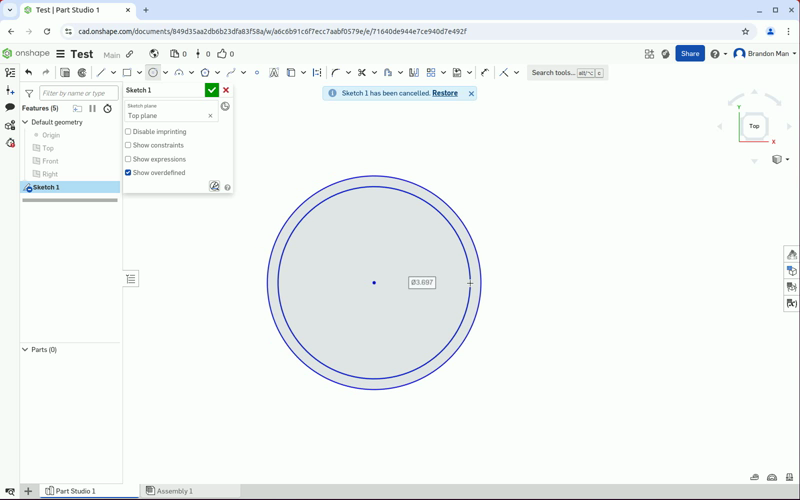
scroll(-6)
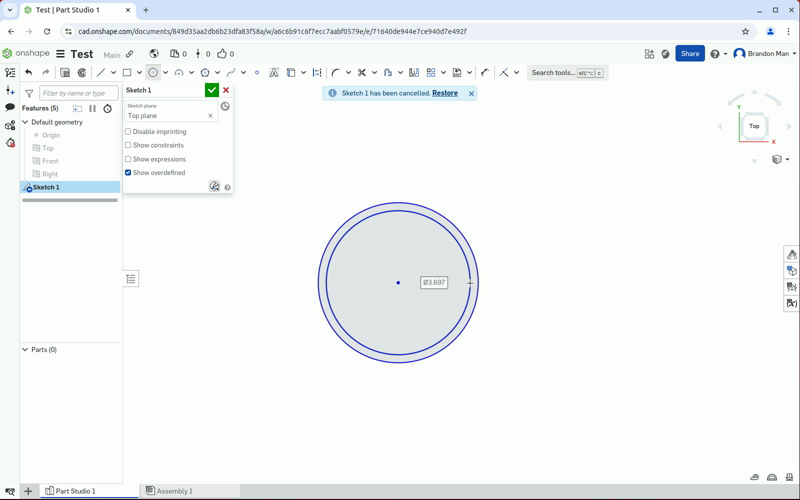
scroll(-6)
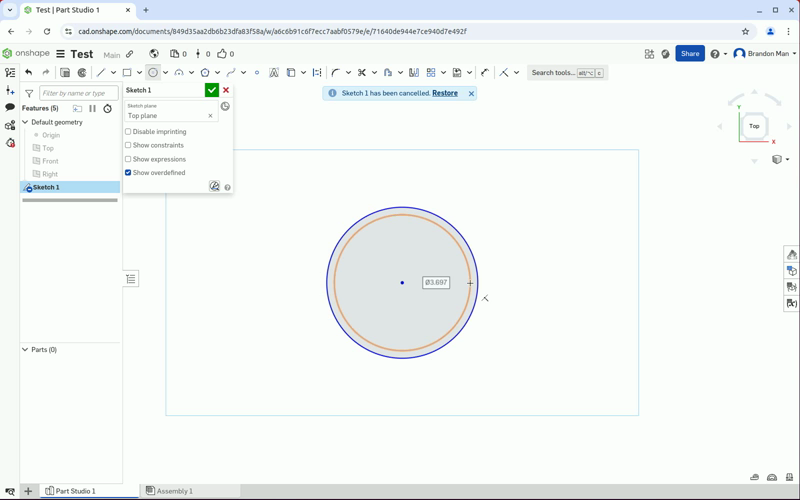
scroll(-6)
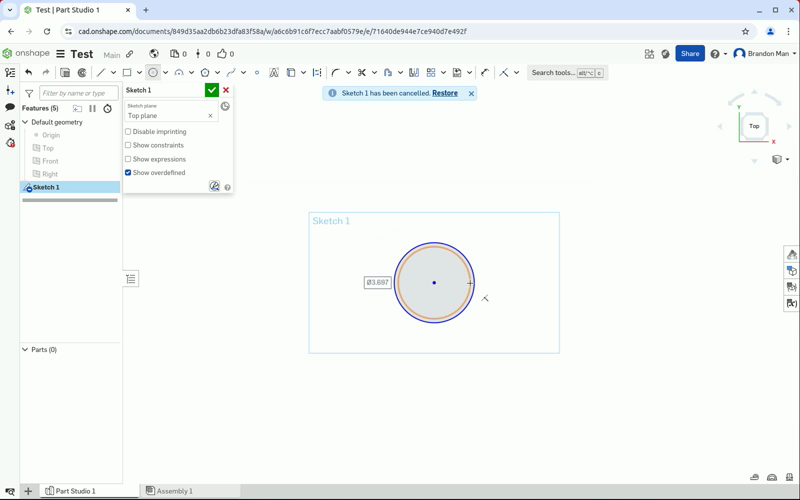
scroll(-6)
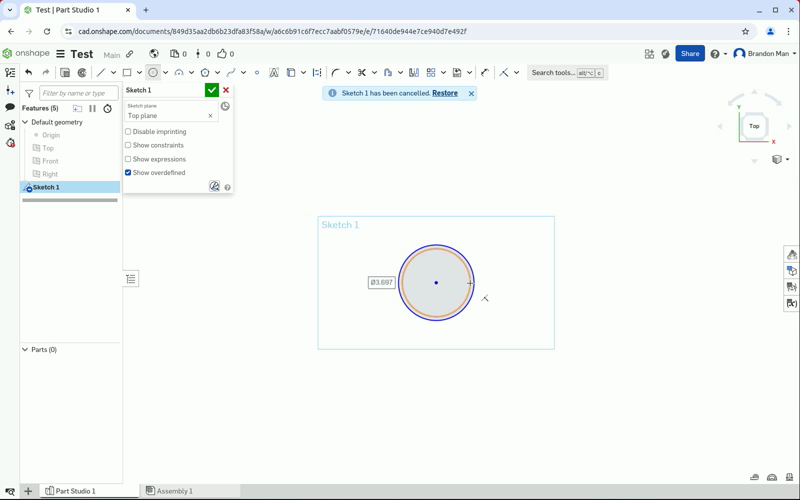
scroll(-6)
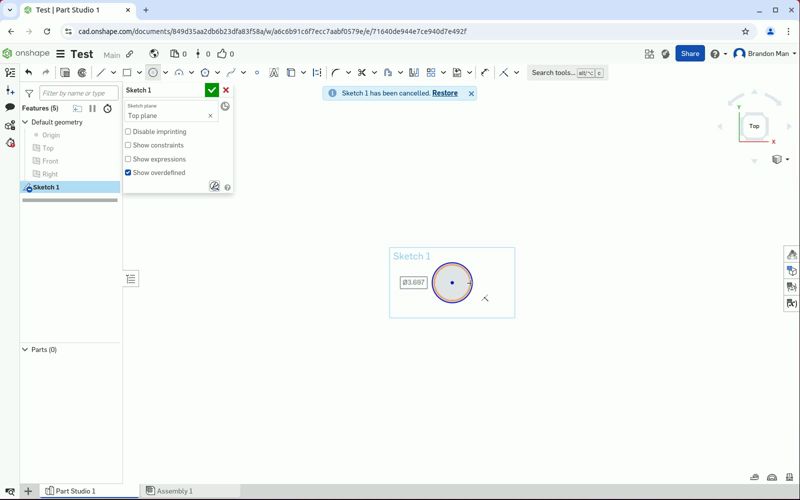
scroll(-6)
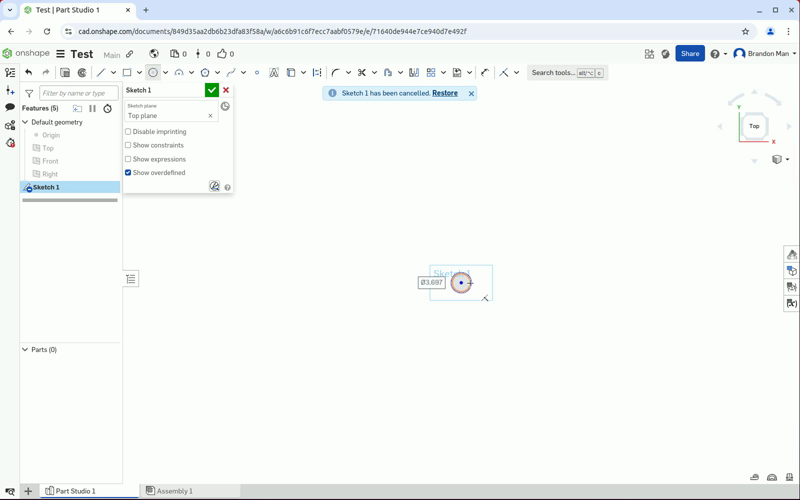
key(esc)
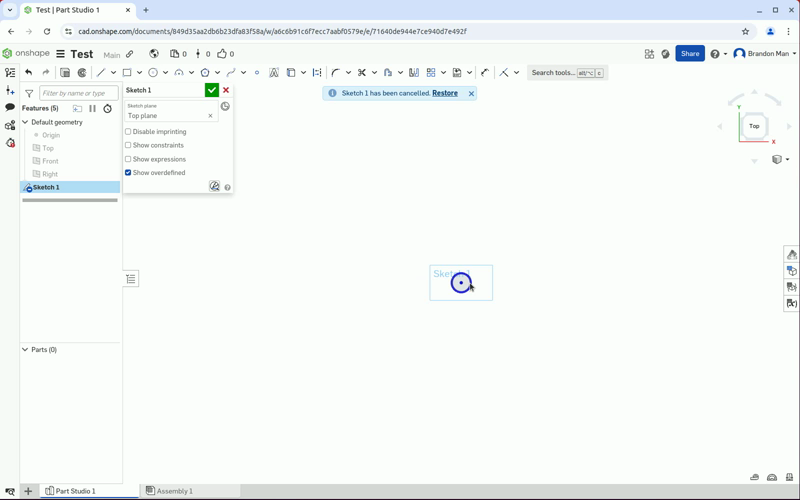
mouse_move(456, 275)
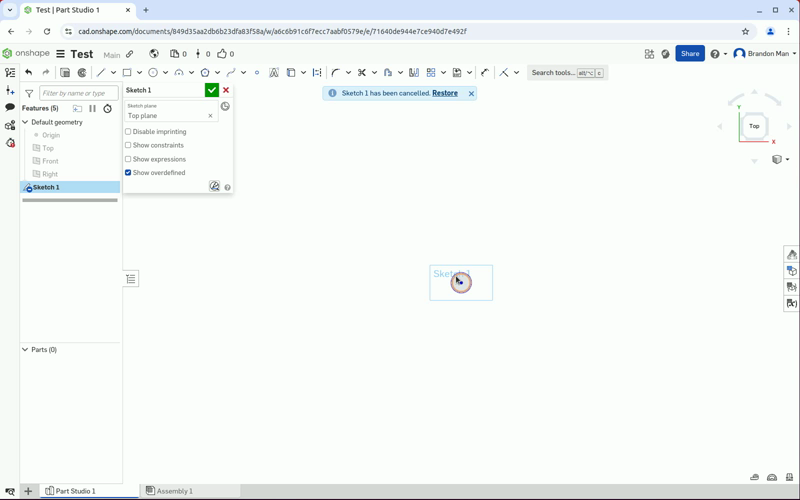
scroll(6)
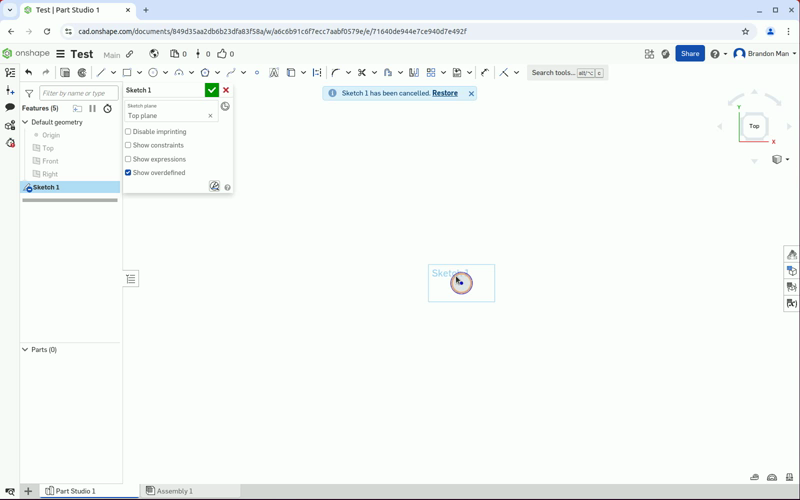
scroll(6)
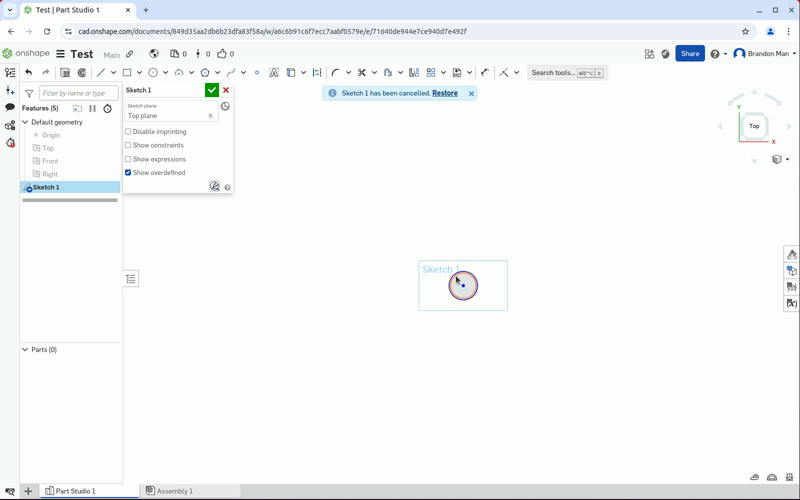
scroll(6)
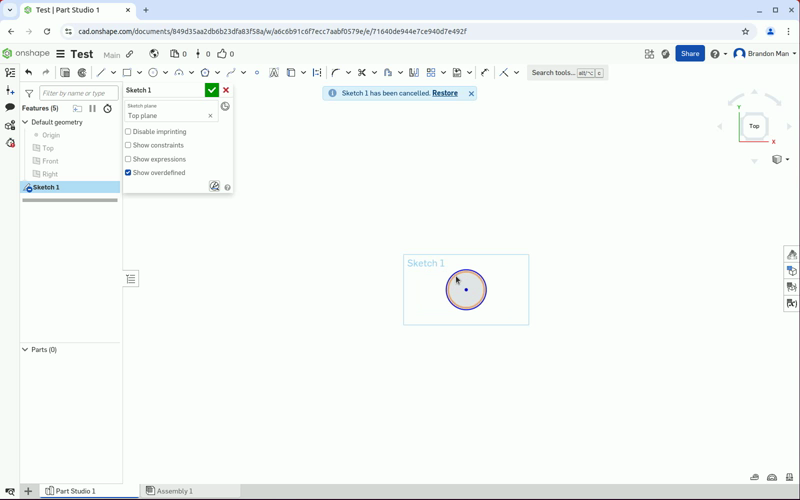
scroll(6)
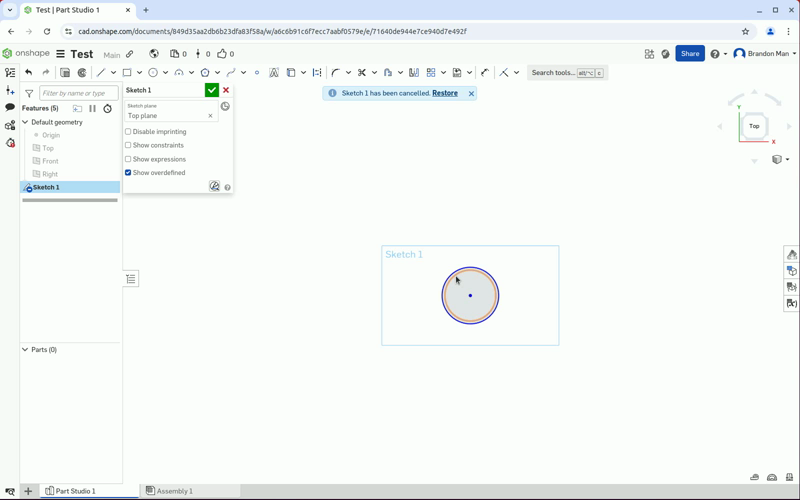
scroll(6)
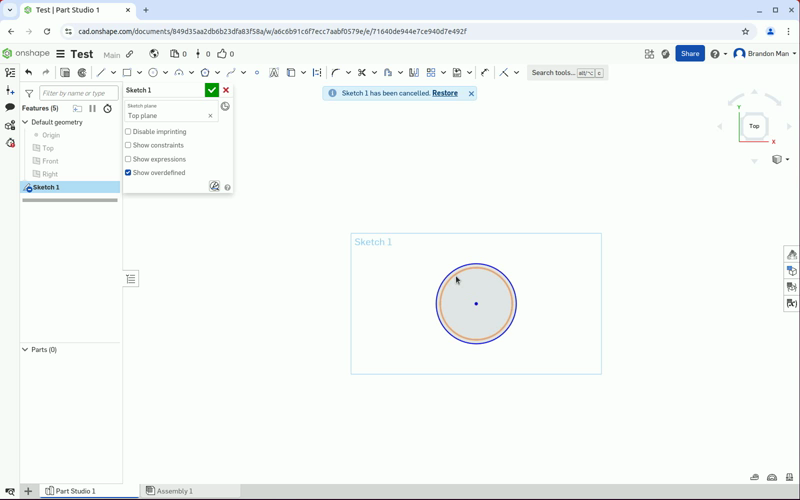
scroll(6)
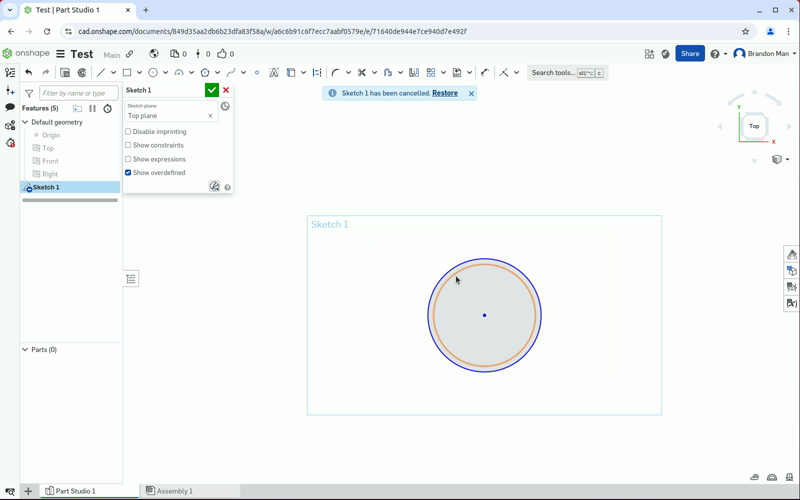
scroll(6)
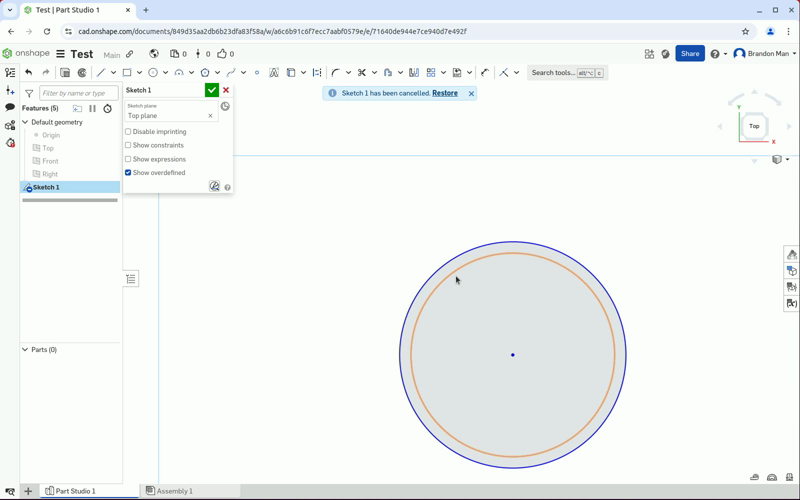
click(456, 275)
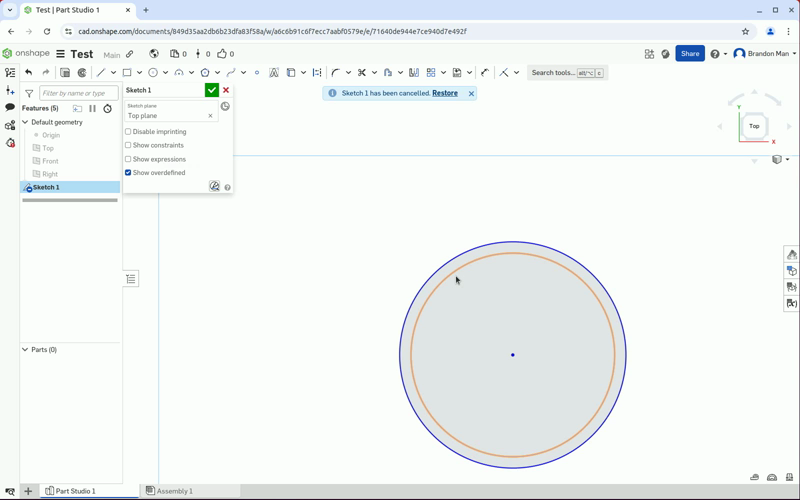
scroll(-6)
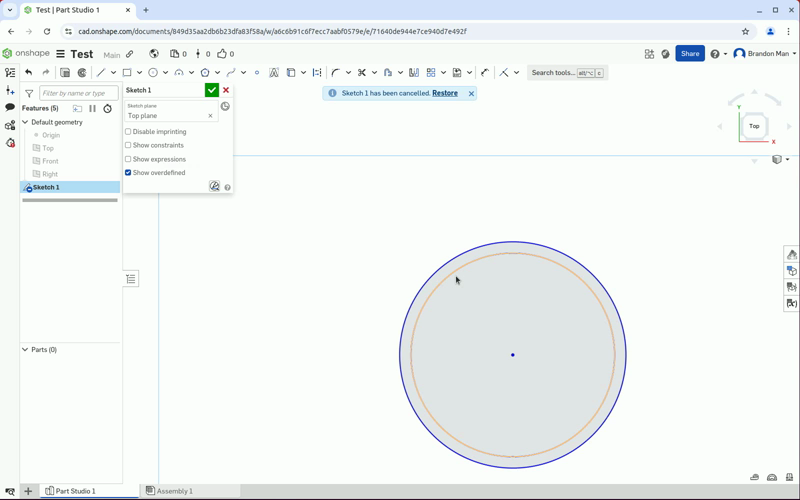
scroll(-6)
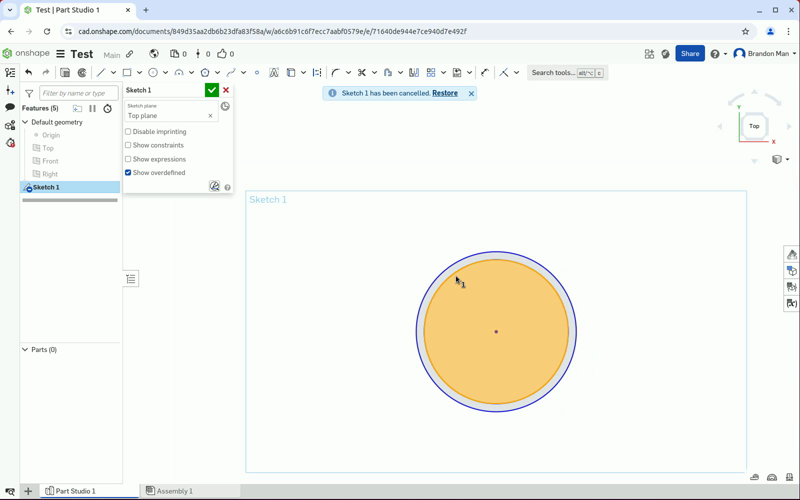
scroll(-6)
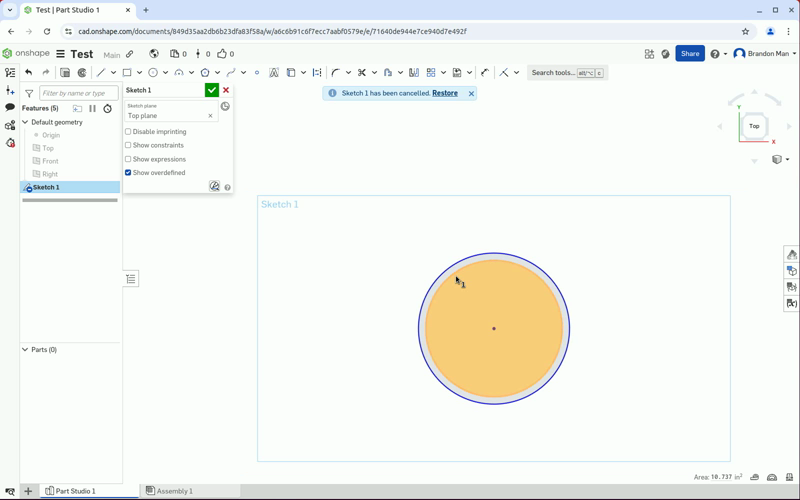
scroll(-6)
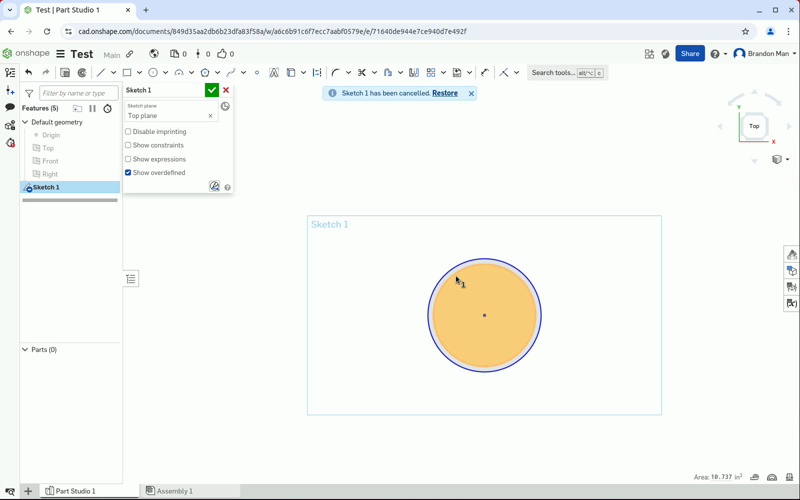
scroll(-6)
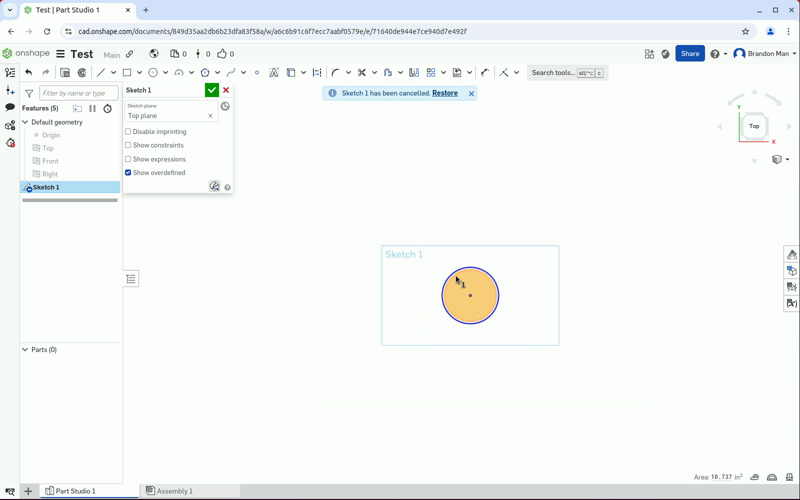
scroll(-6)
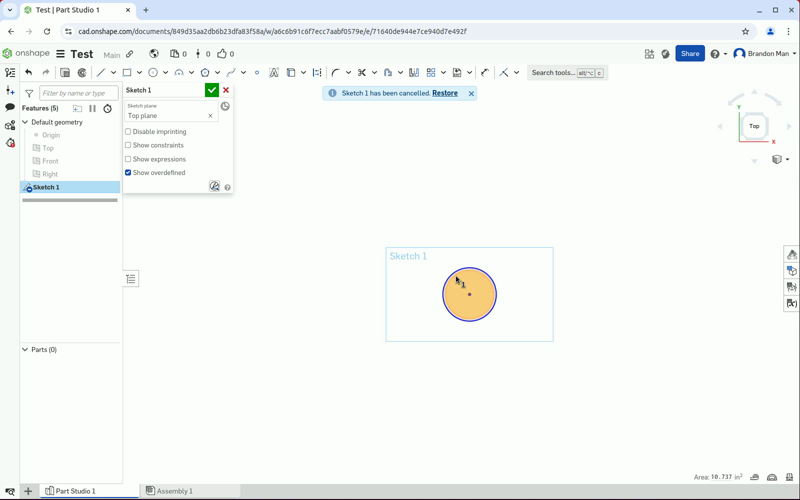
scroll(-6)
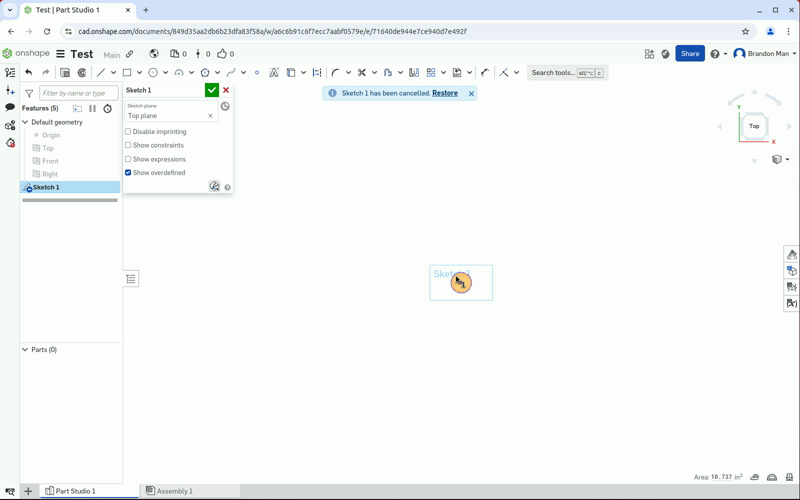
mouse_move(73, 352)
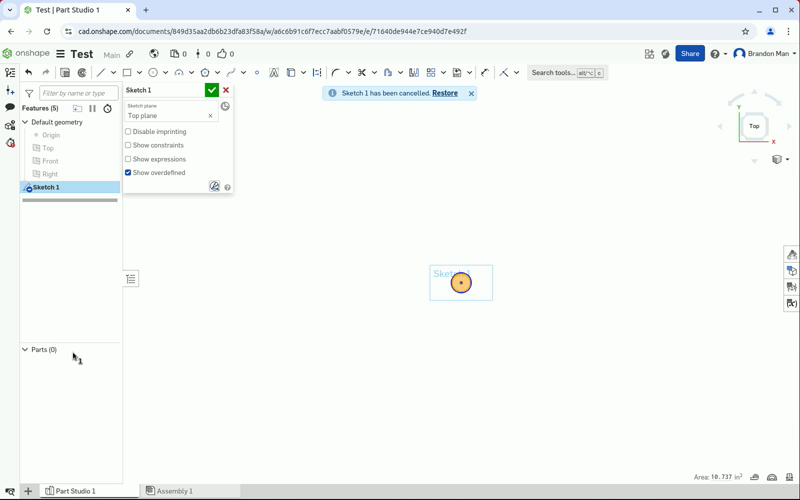
key(shift+y)
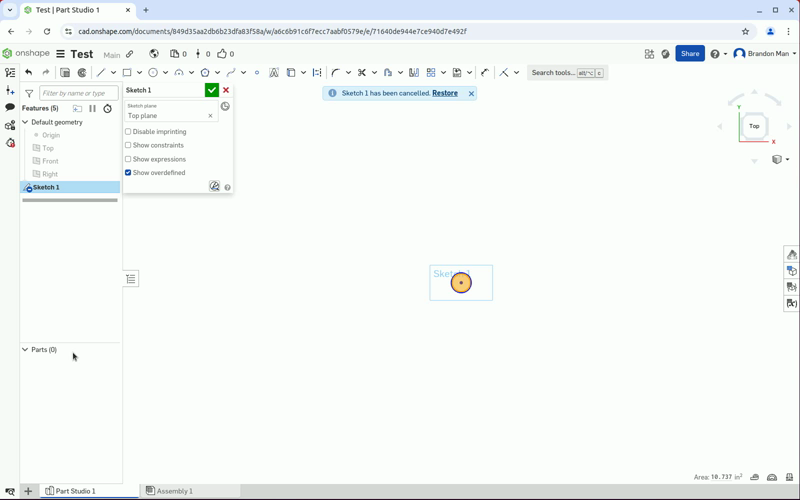
key(shift+e)
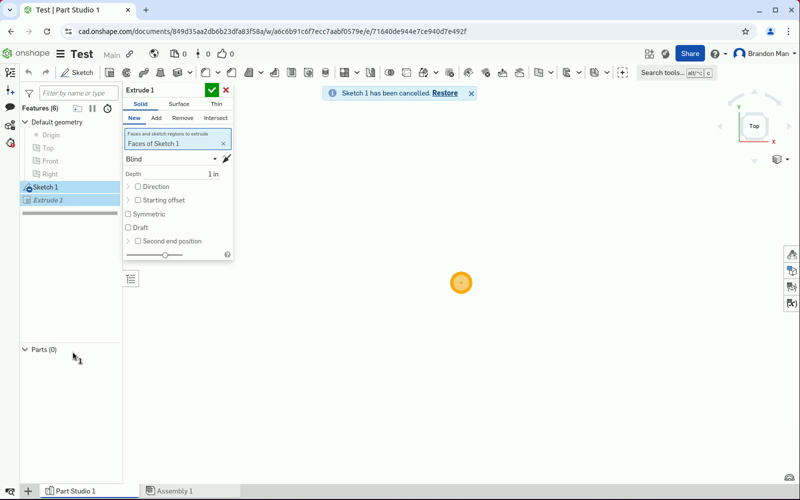
mouse_move(143, 106)
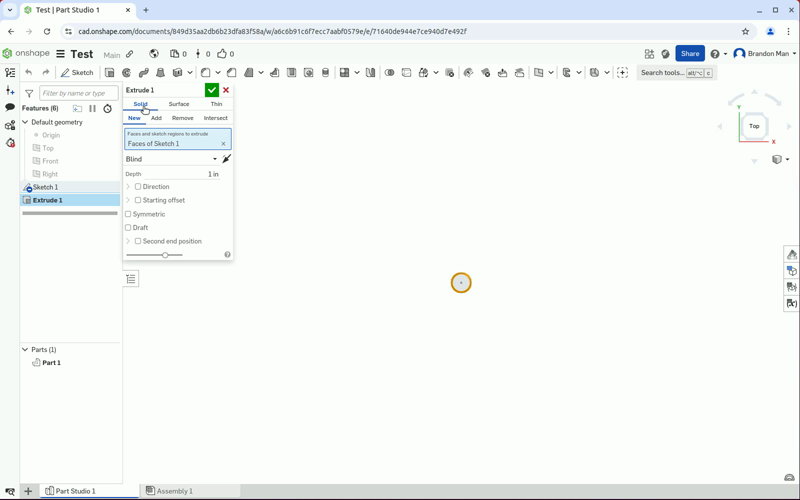
click(143, 106)
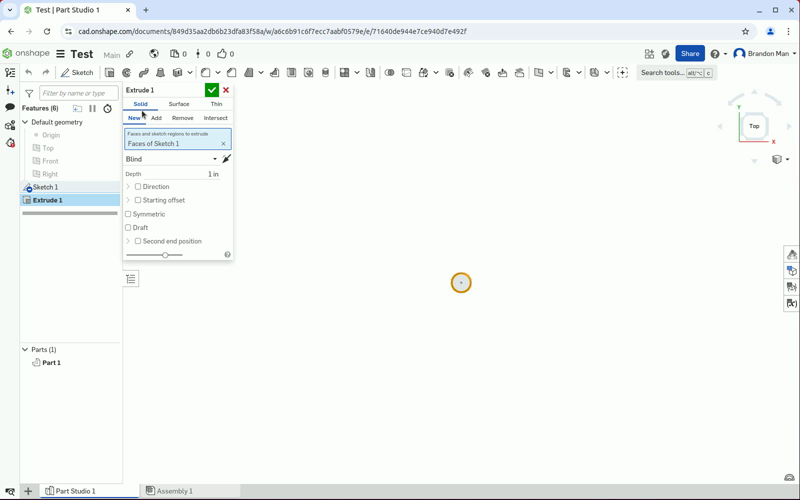
mouse_move(137, 120)
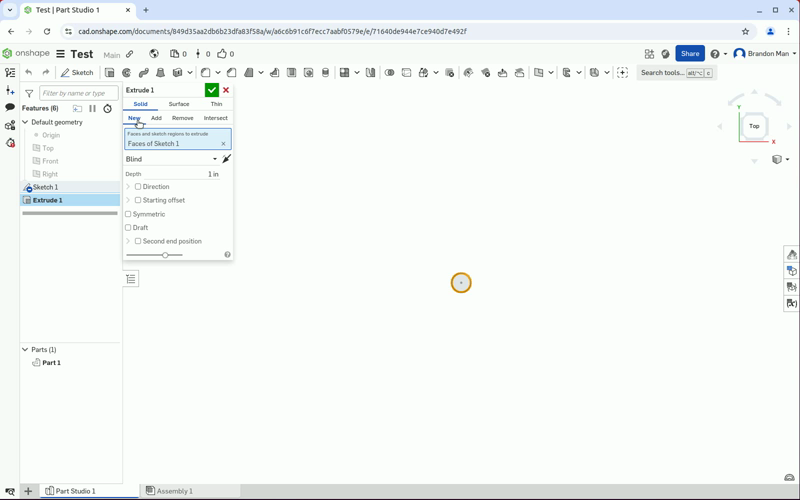
click(137, 120)
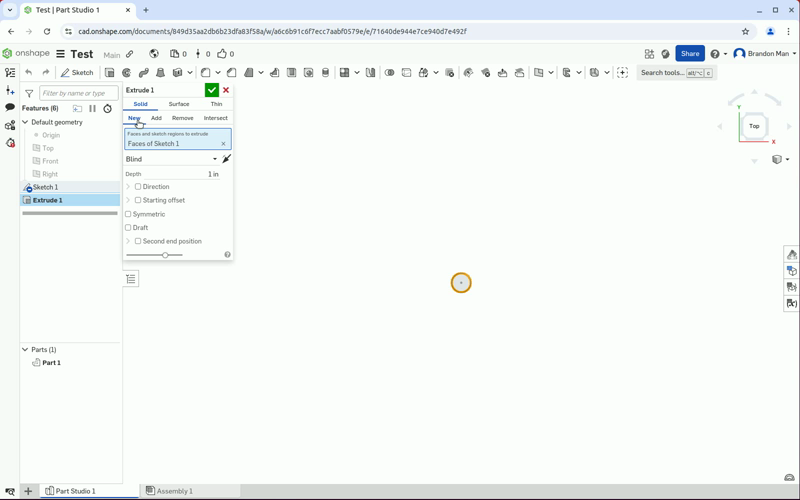
key(tab, 4)
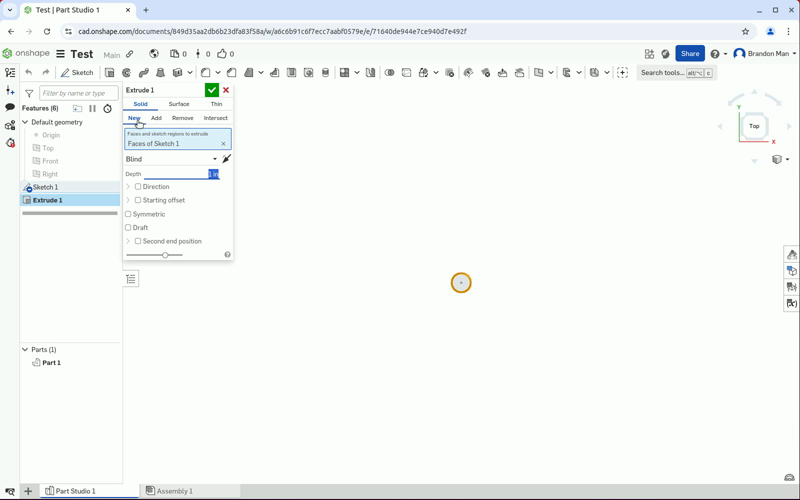
text(23.108)
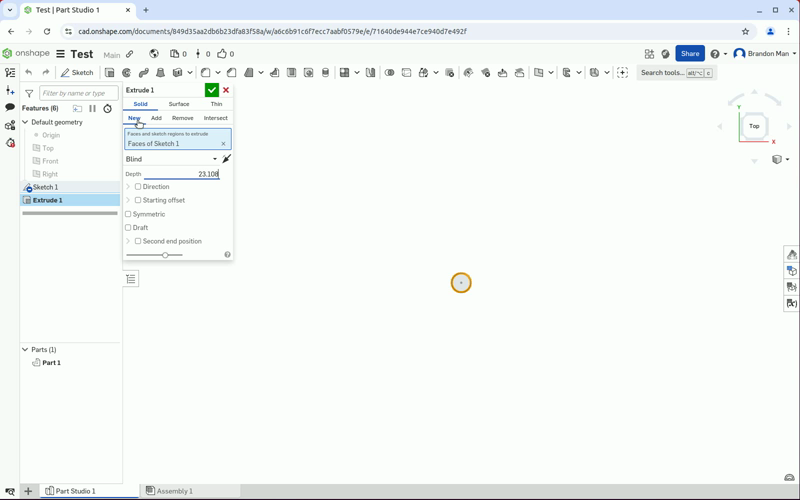
key(enter)
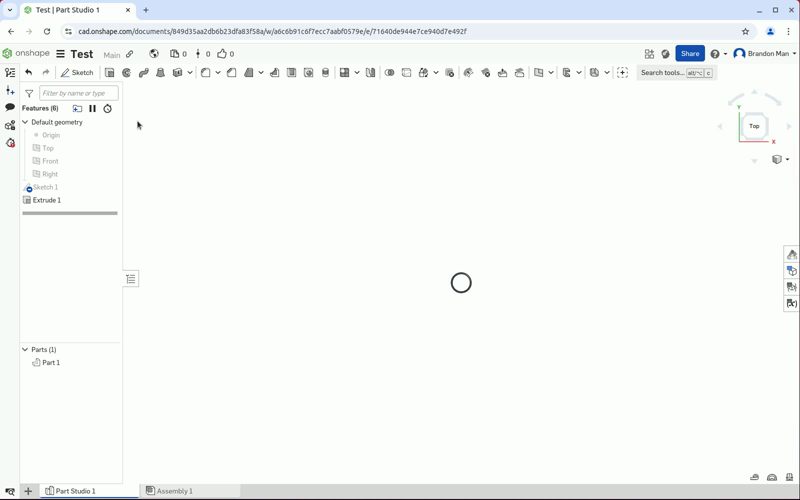
key(shift+h)
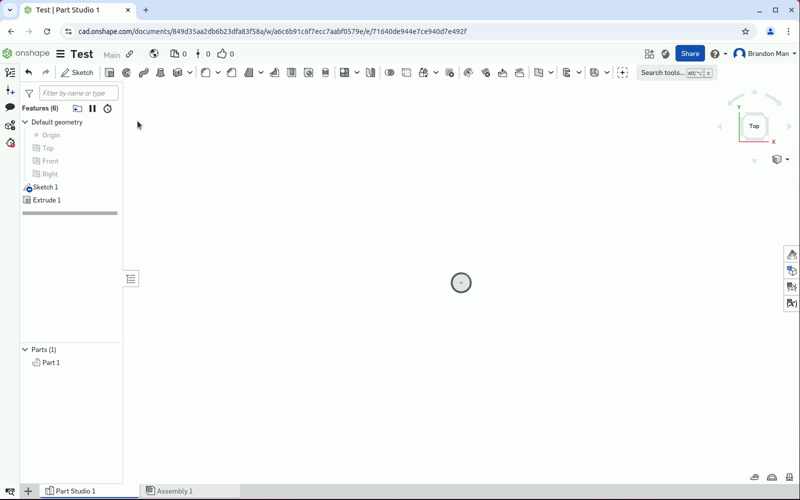
key(shift+h)
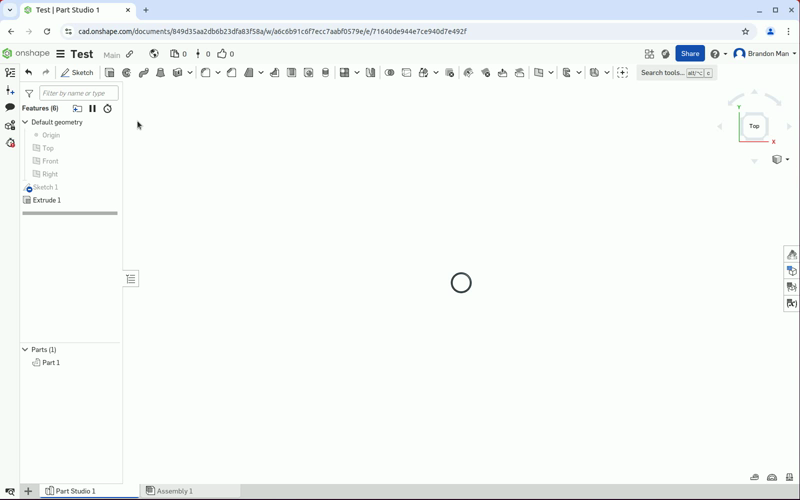
mouse_move(73, 189)
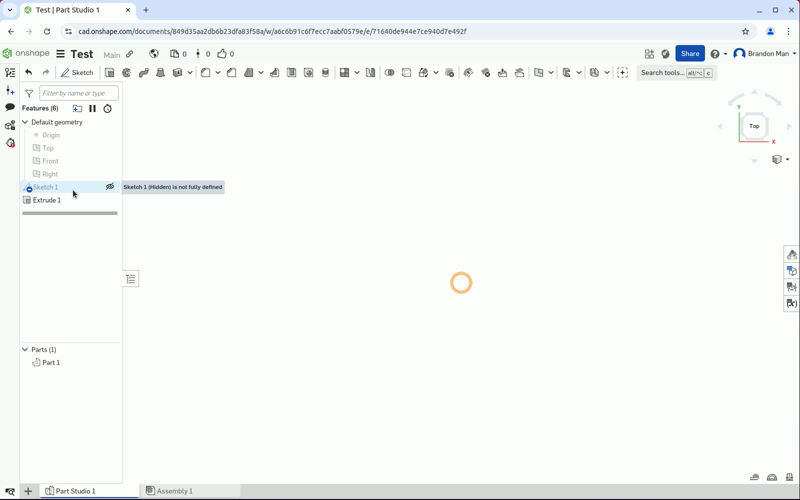
click(73, 189)
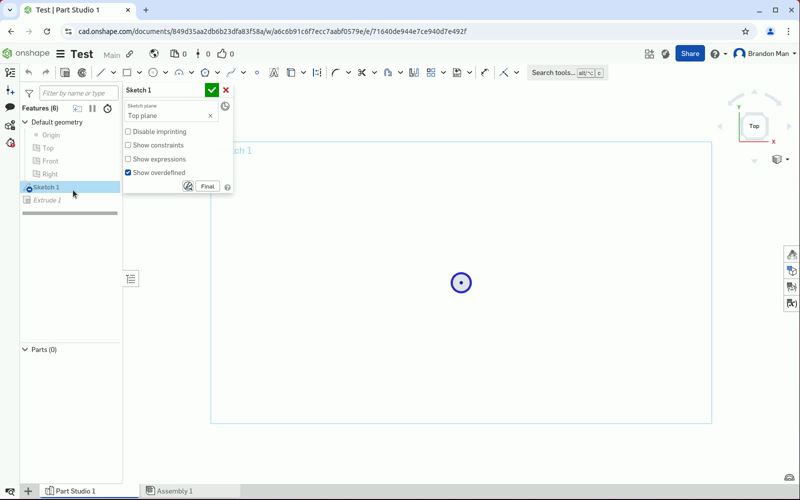
mouse_move(229, 92)
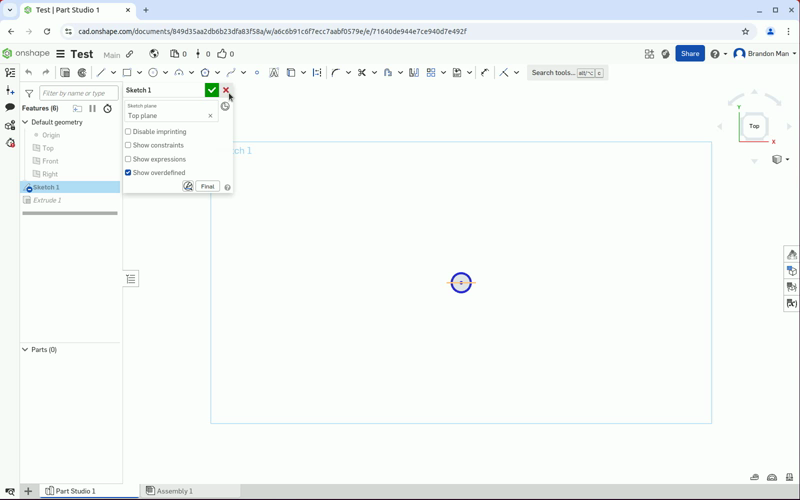
click(229, 92)
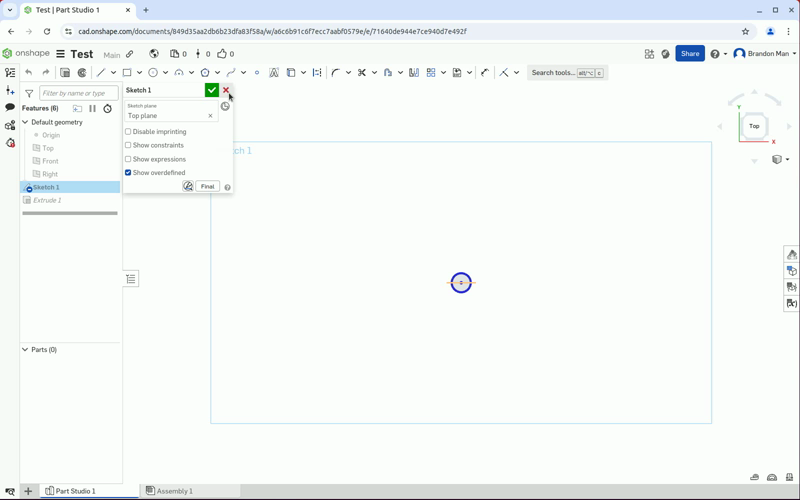
key(shift+s)
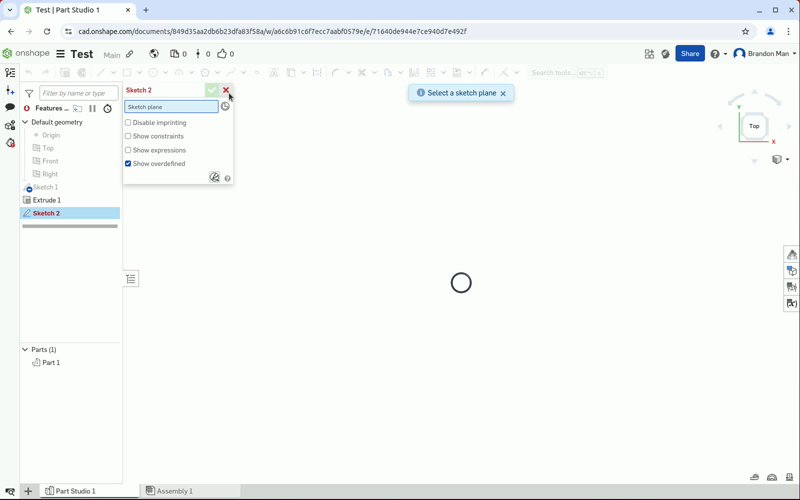
mouse_move(73, 150)
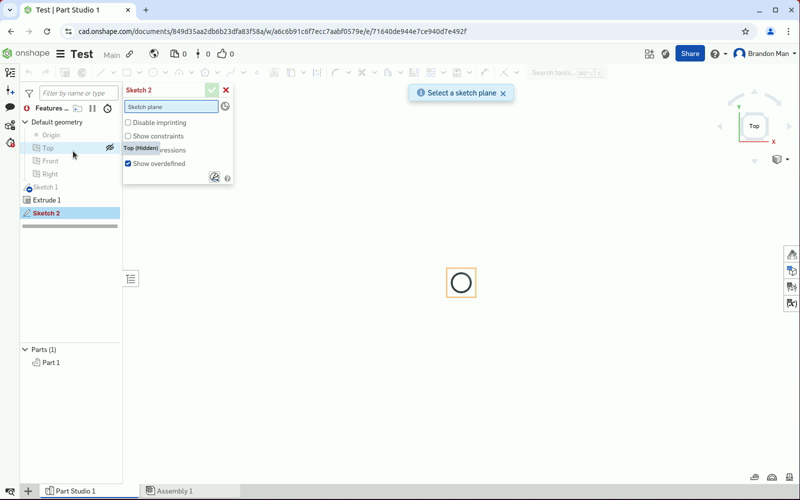
click(73, 150)
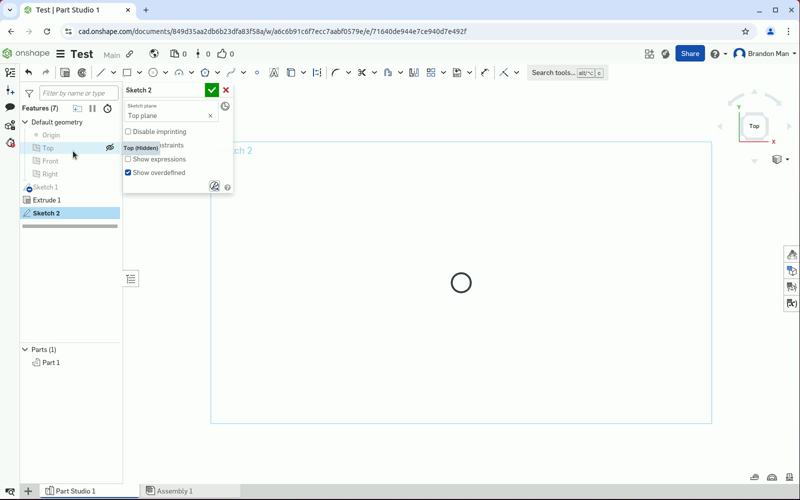
mouse_move(73, 352)
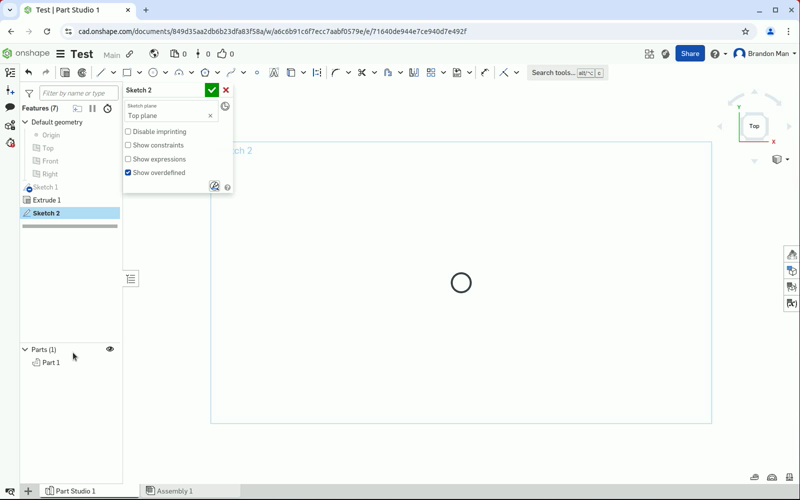
key(y)
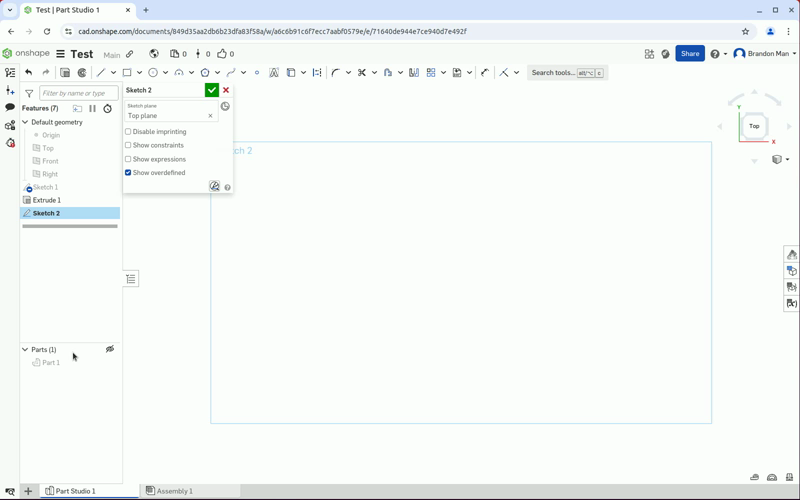
key(c)
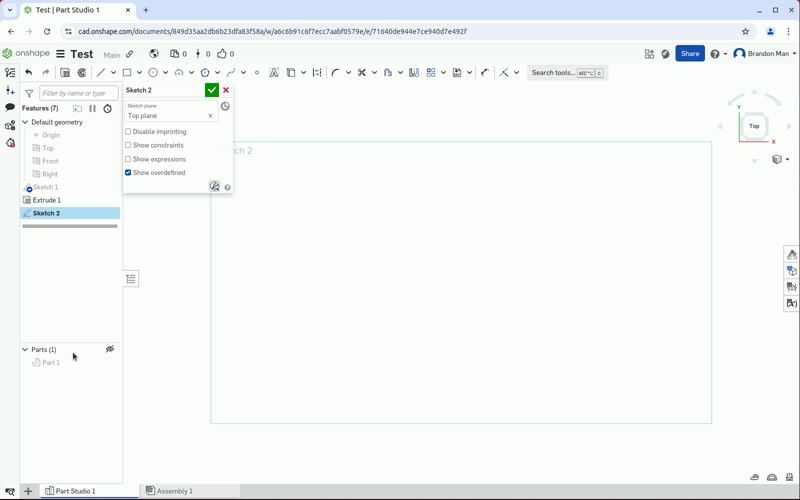
key_down(shift)
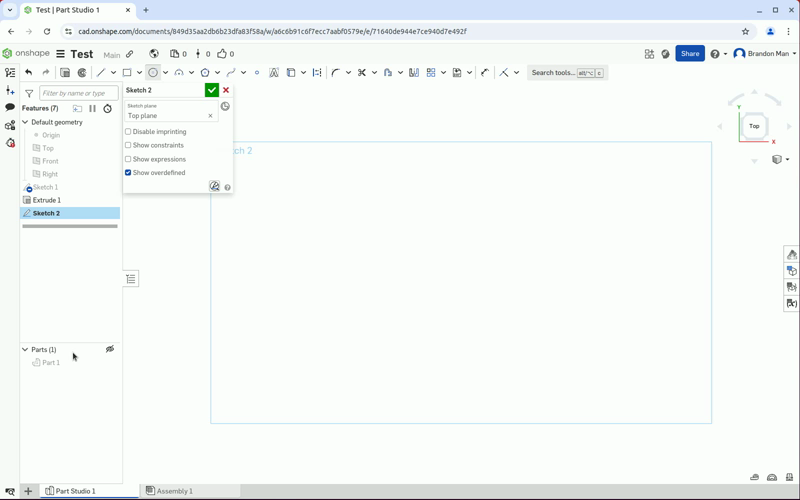
mouse_move(460, 282)
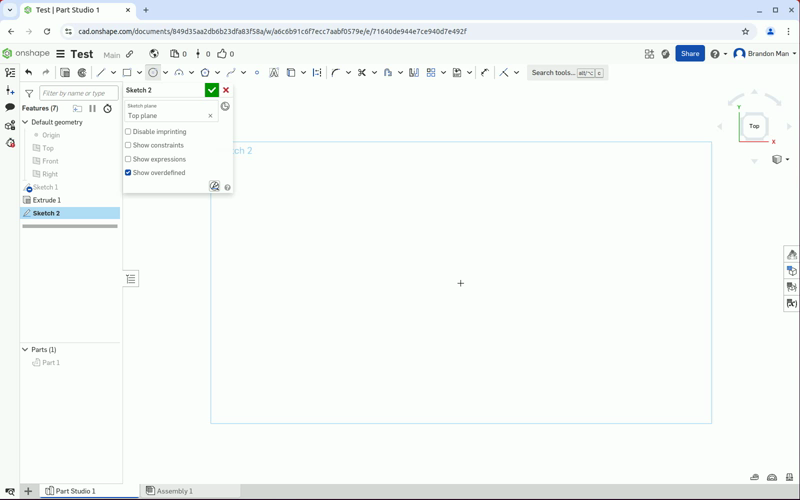
click(460, 282)
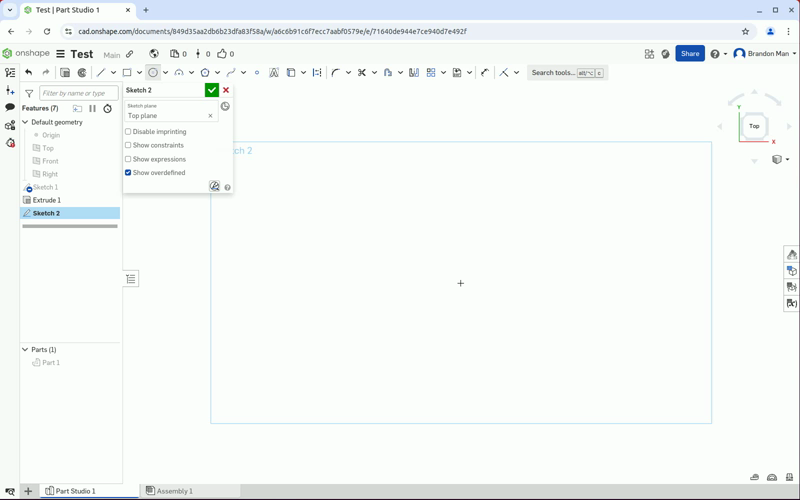
key_up(shift)
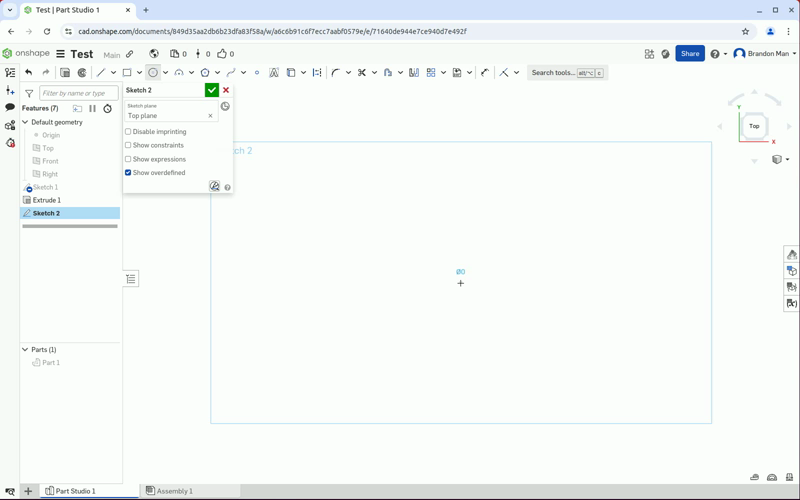
mouse_move(468, 282)
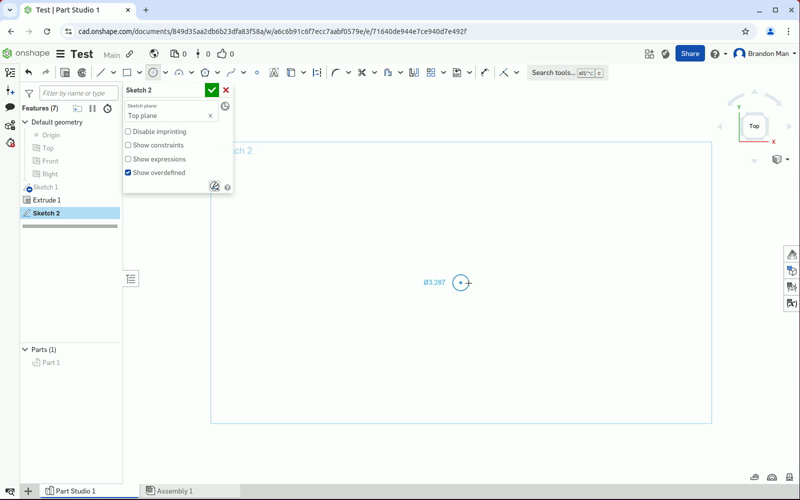
click(468, 282)
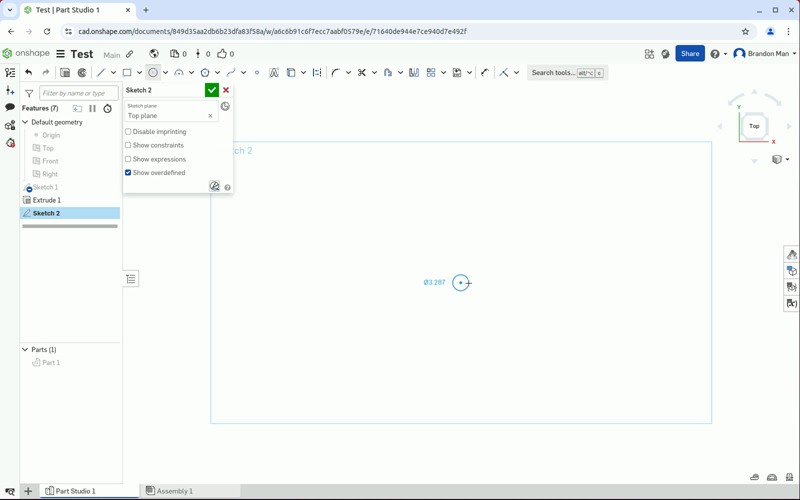
key(esc)
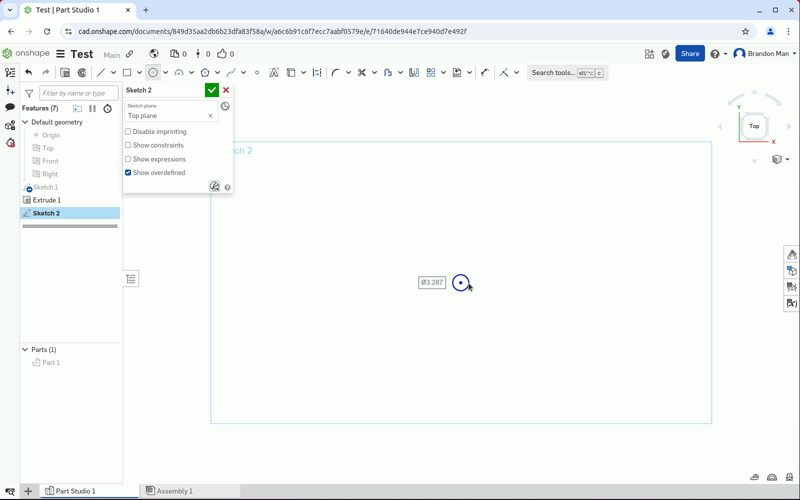
key(c)
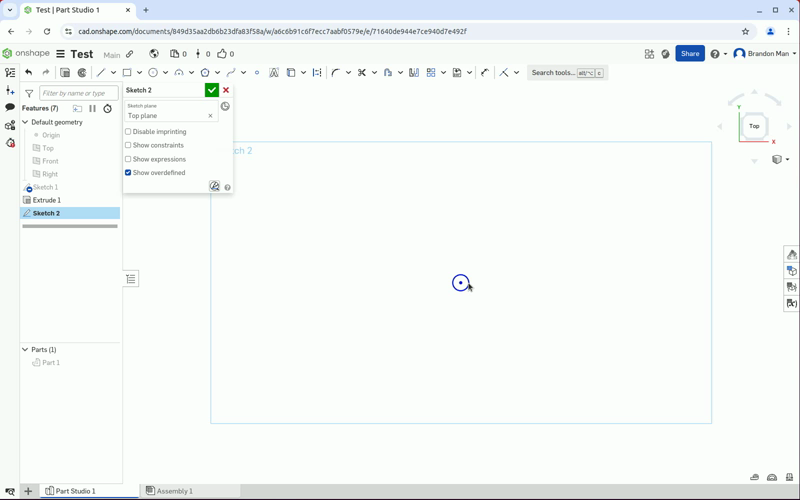
key_down(shift)
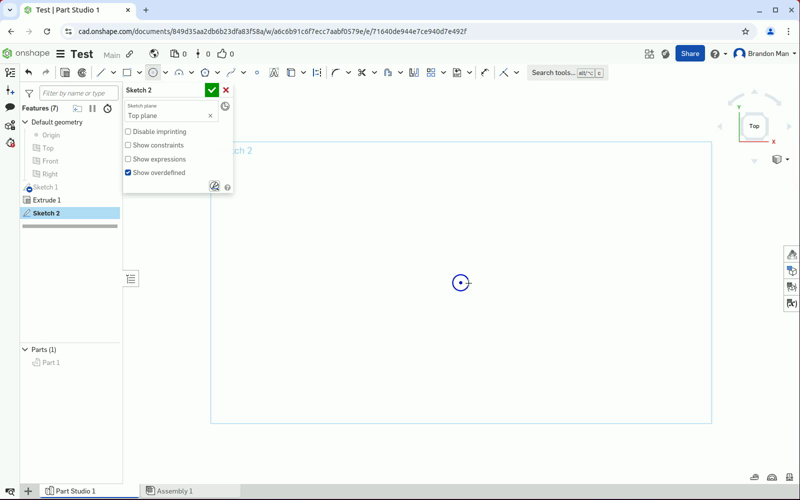
mouse_move(460, 282)
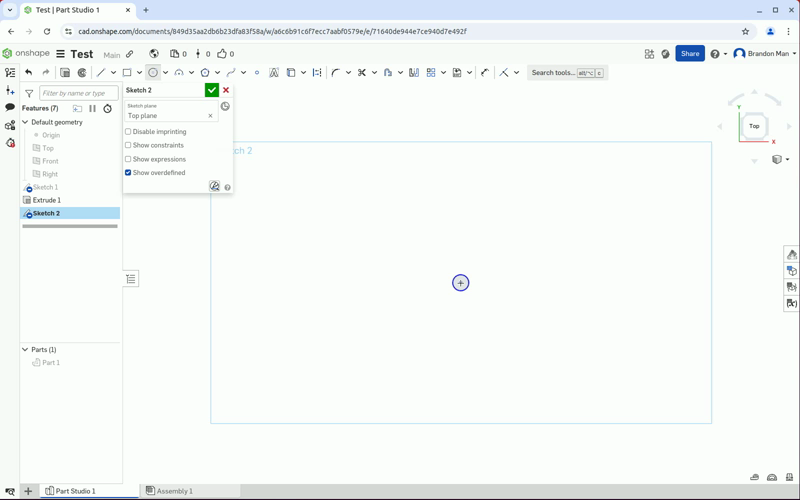
click(460, 282)
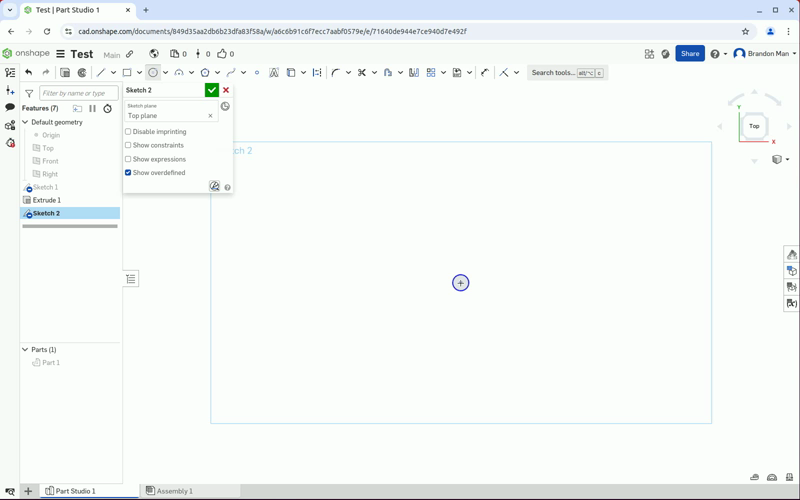
key_up(shift)
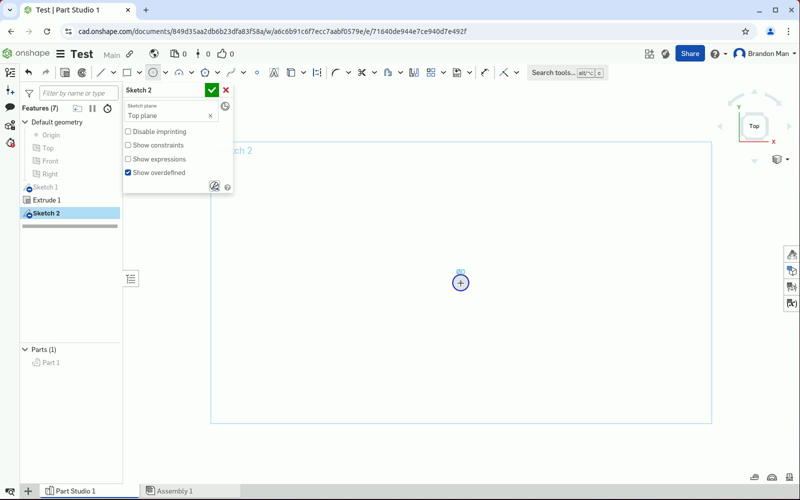
mouse_move(467, 282)
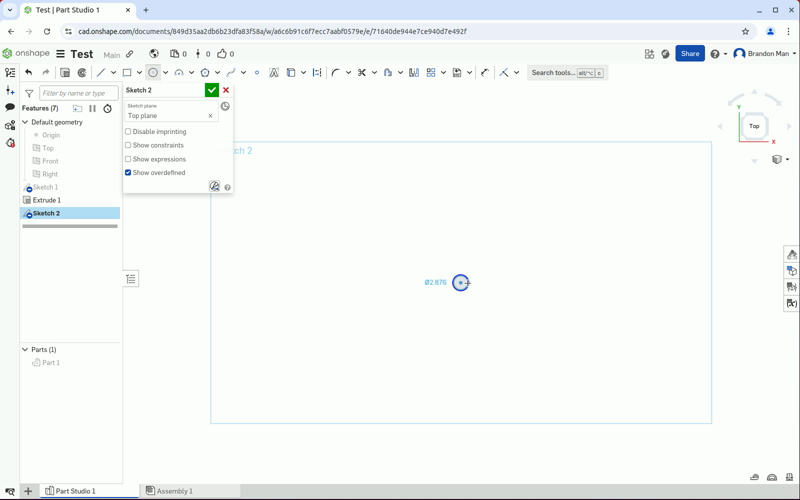
scroll(6)
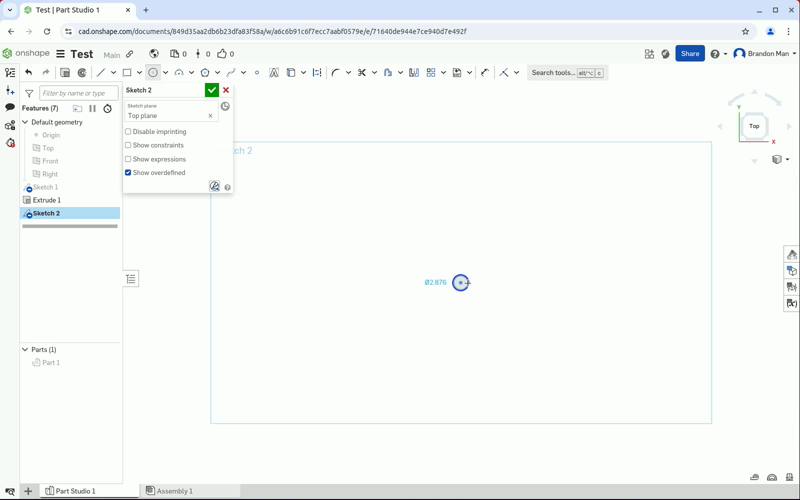
scroll(6)
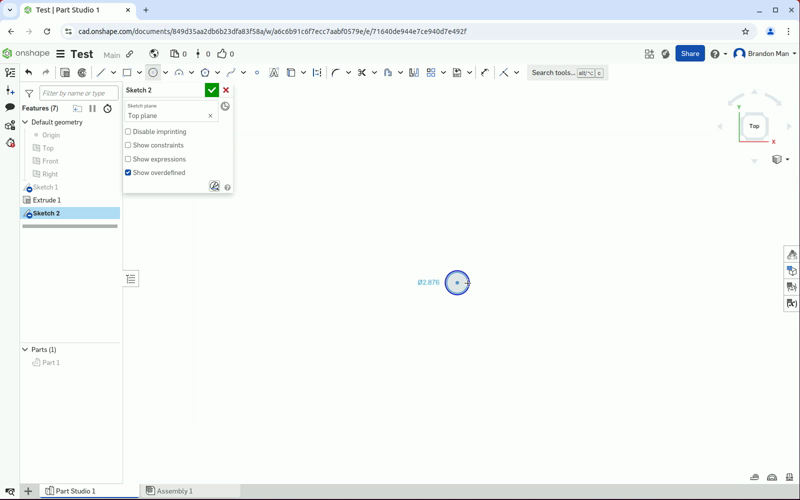
scroll(6)
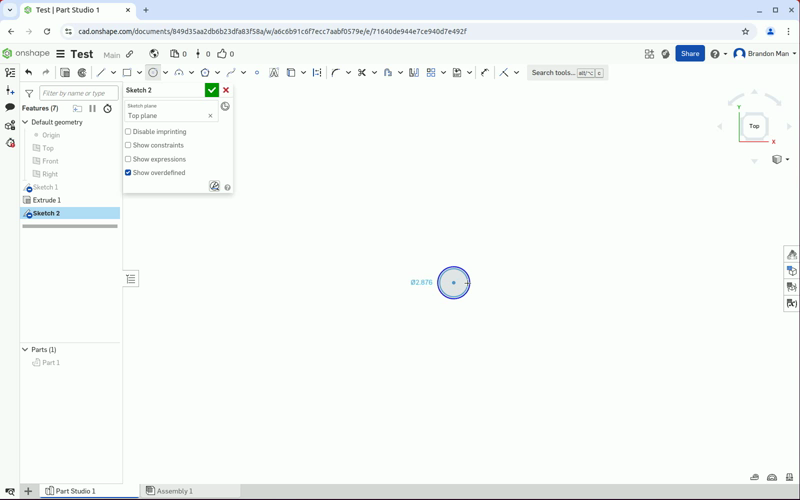
scroll(6)
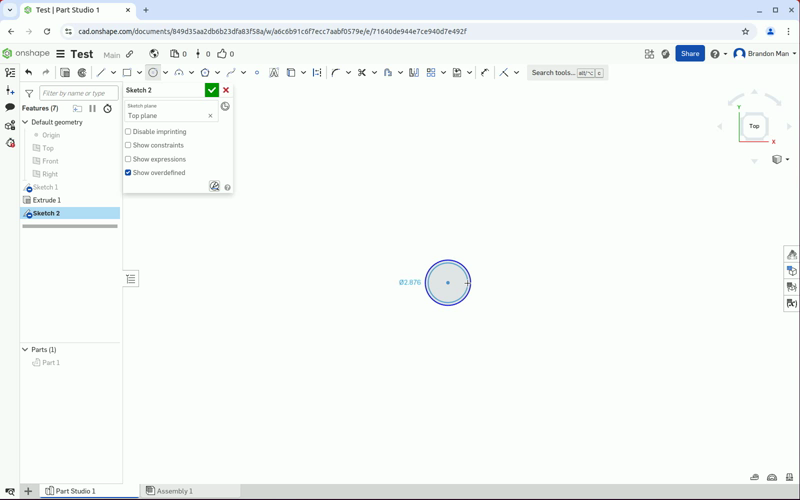
scroll(6)
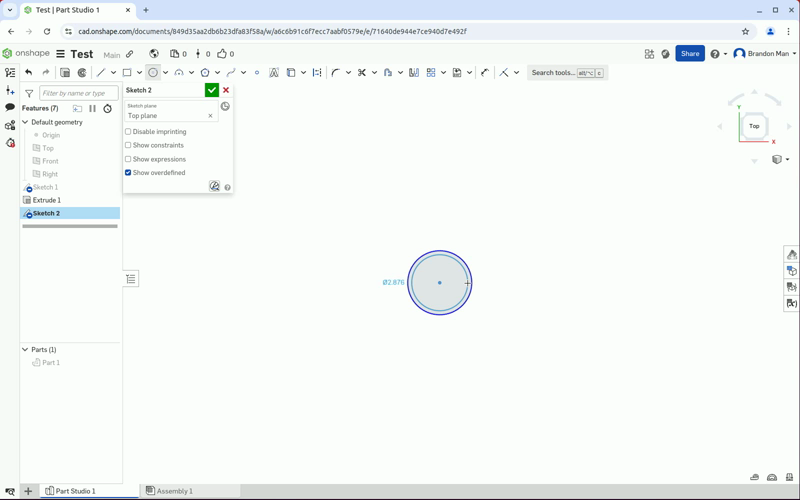
scroll(6)
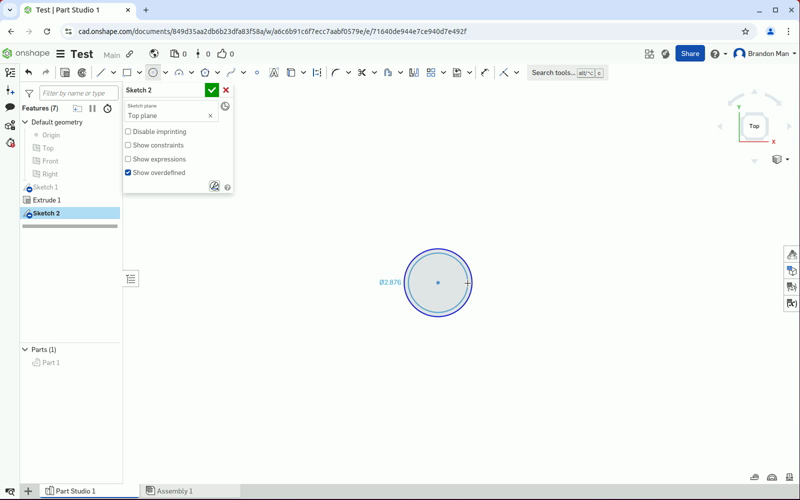
scroll(6)
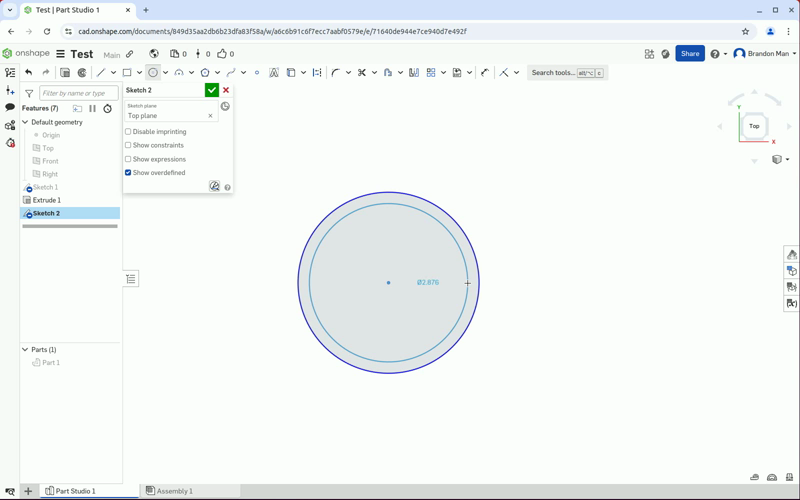
click(467, 282)
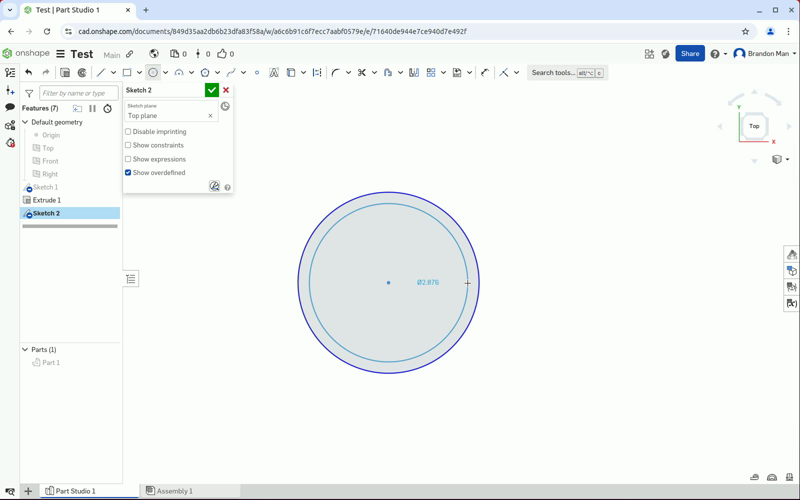
scroll(-6)
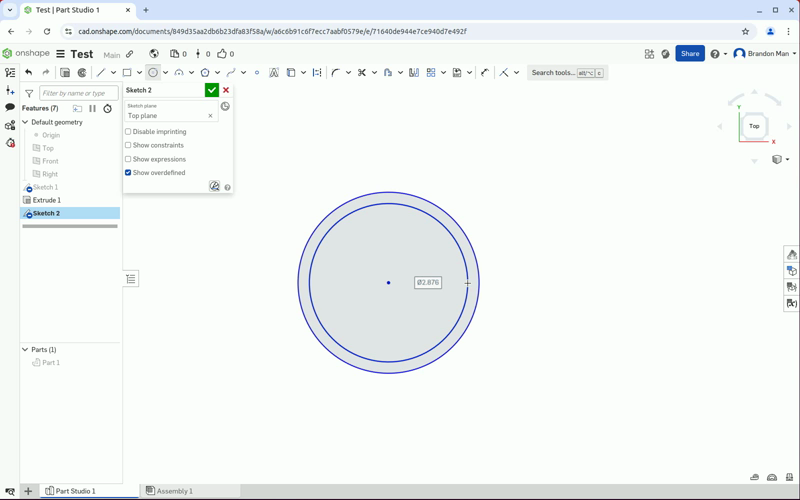
scroll(-6)
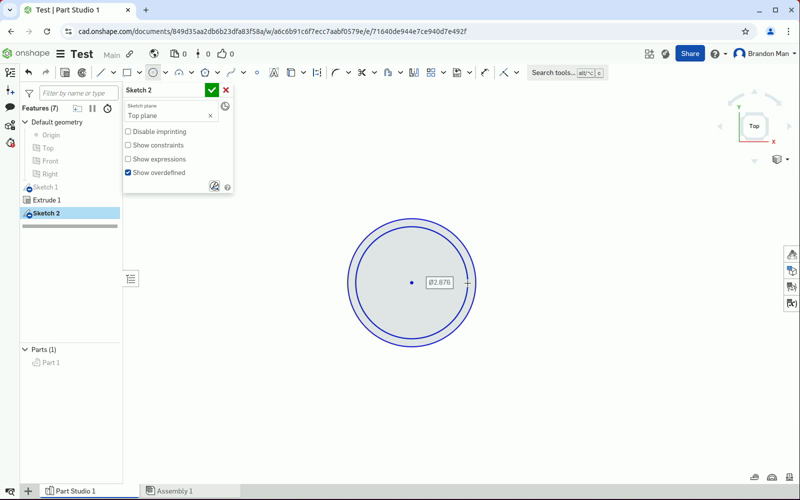
scroll(-6)
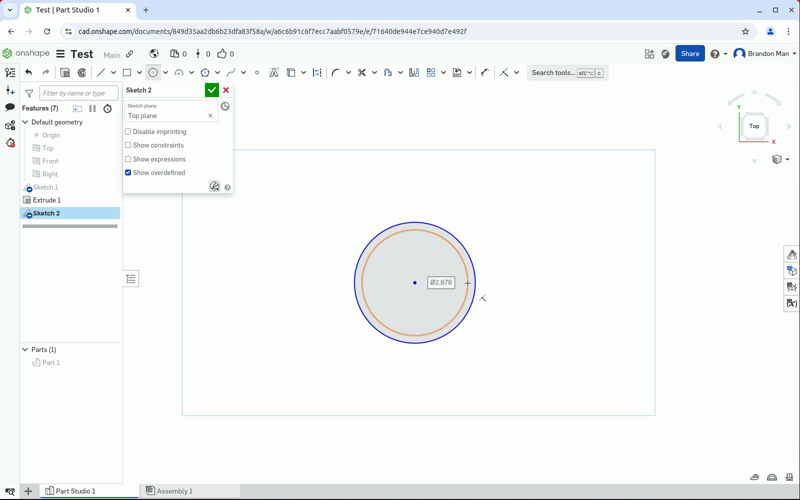
scroll(-6)
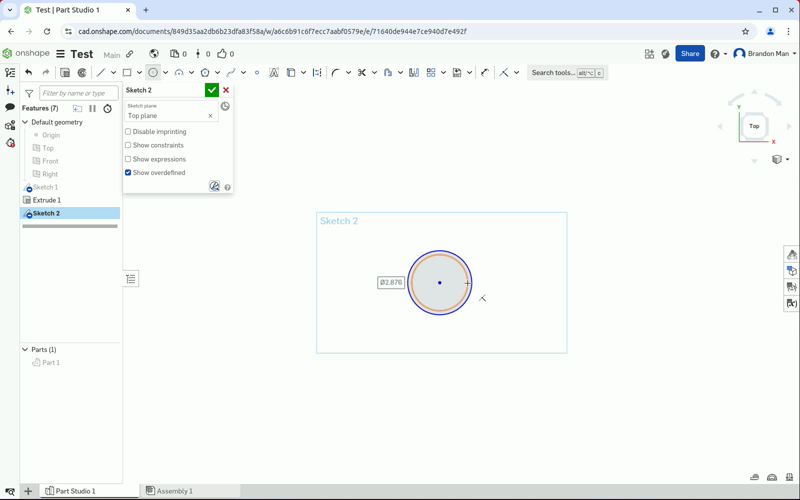
scroll(-6)
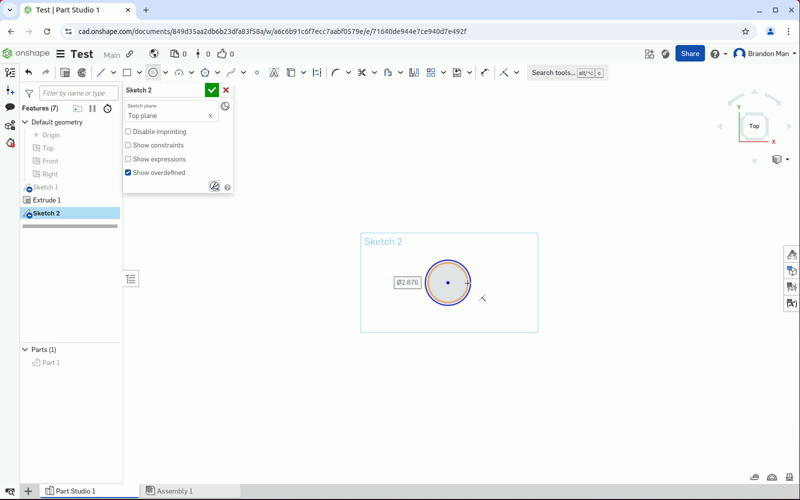
scroll(-6)
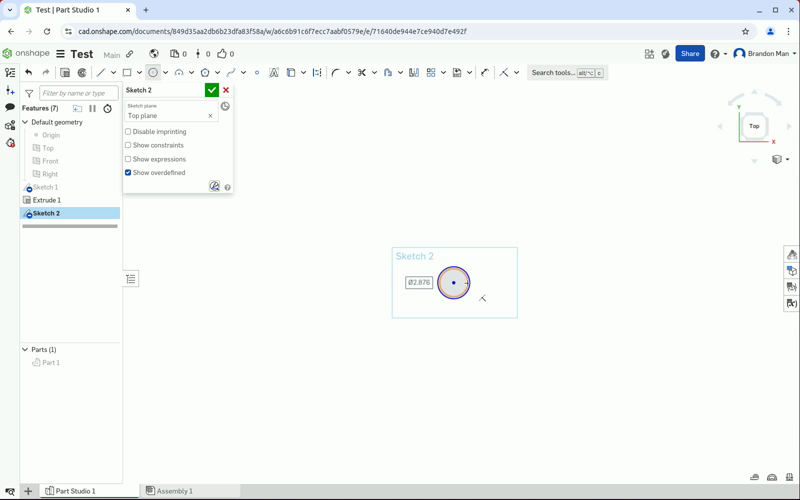
scroll(-6)
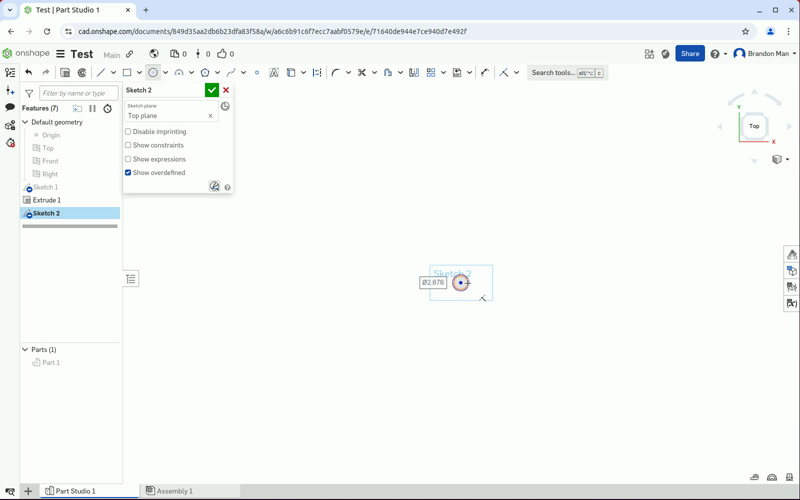
key(esc)
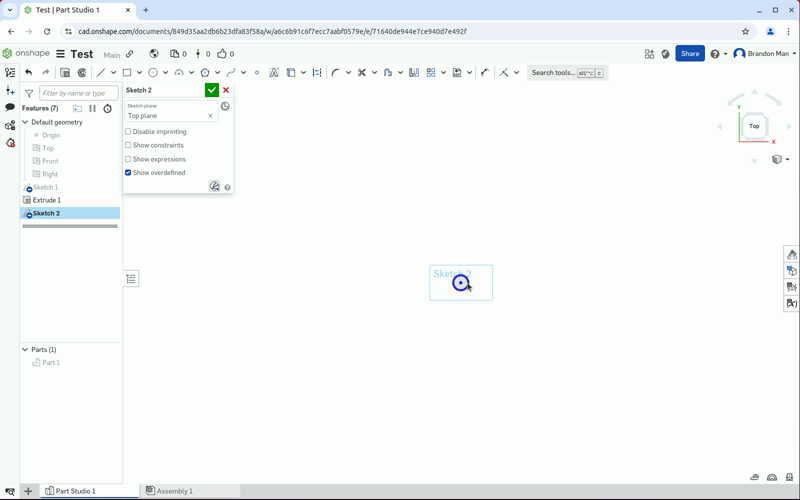
mouse_move(459, 290)
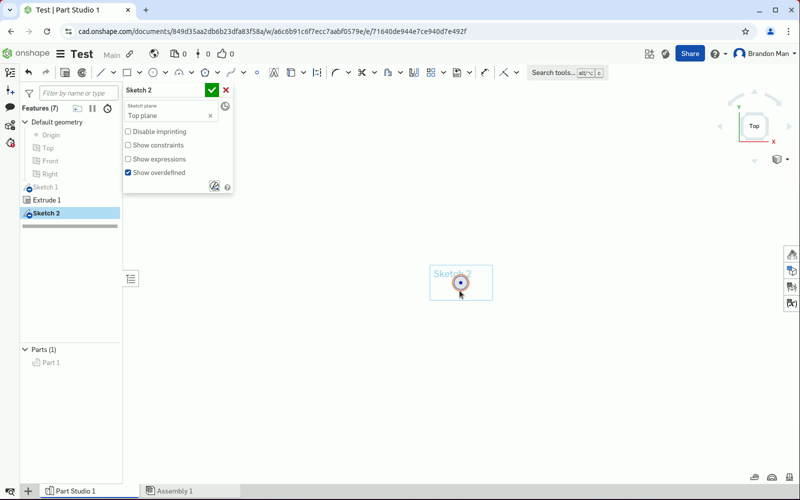
scroll(6)
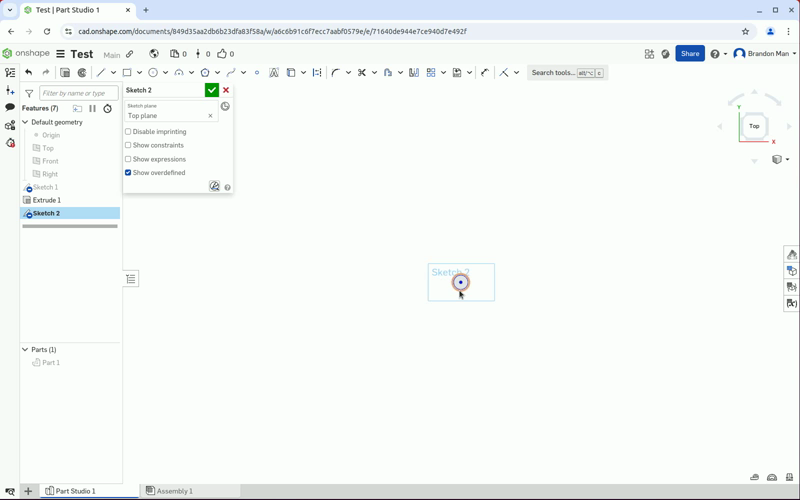
scroll(6)
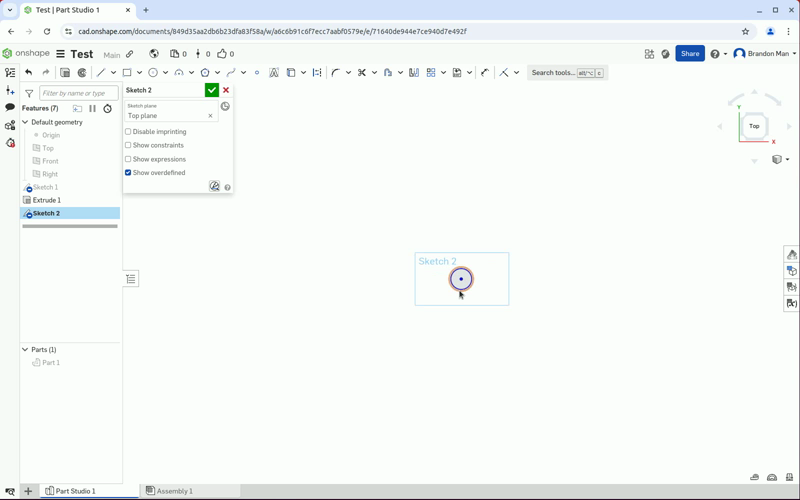
scroll(6)
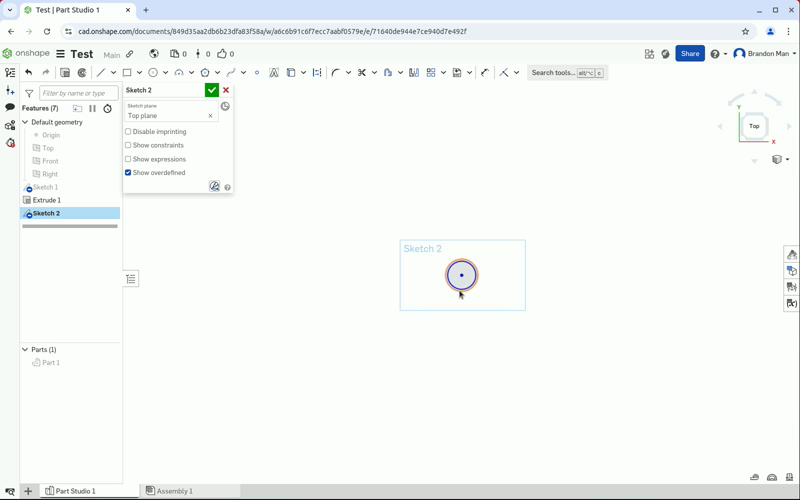
scroll(6)
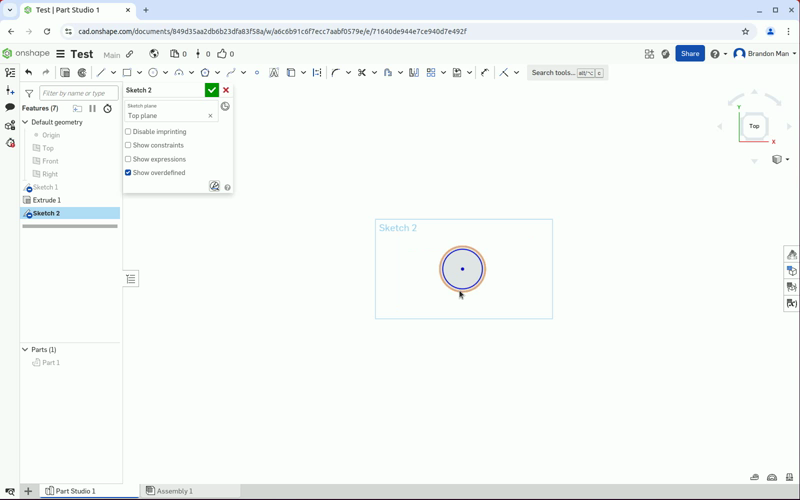
scroll(6)
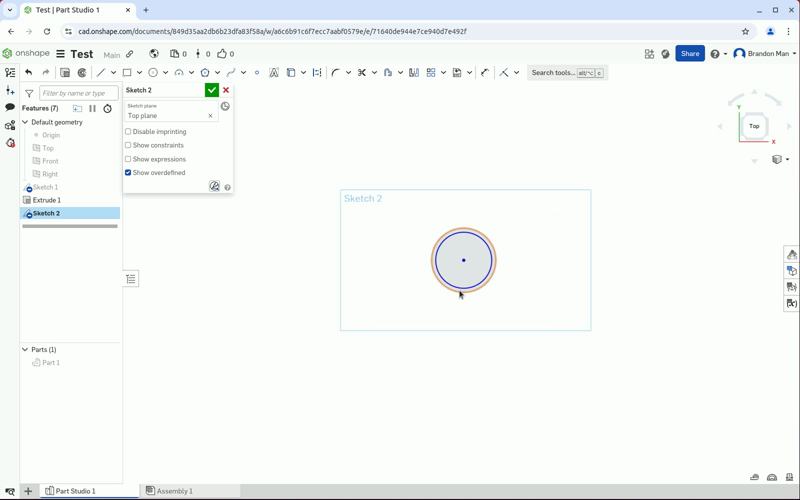
scroll(6)
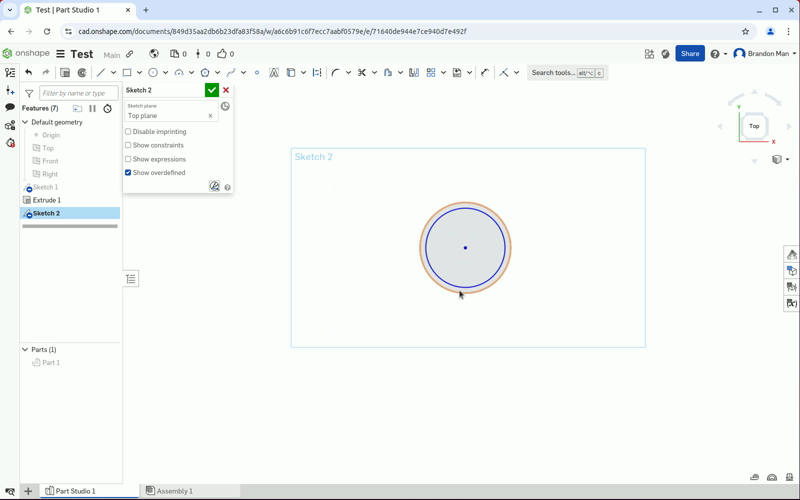
scroll(6)
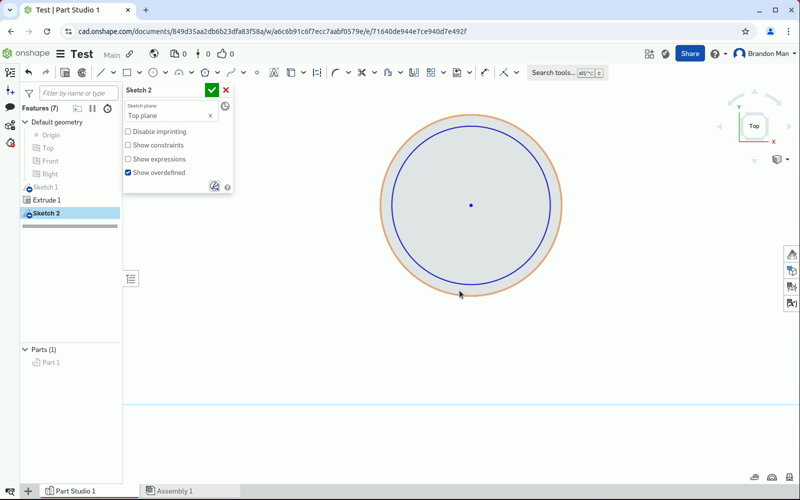
click(459, 290)
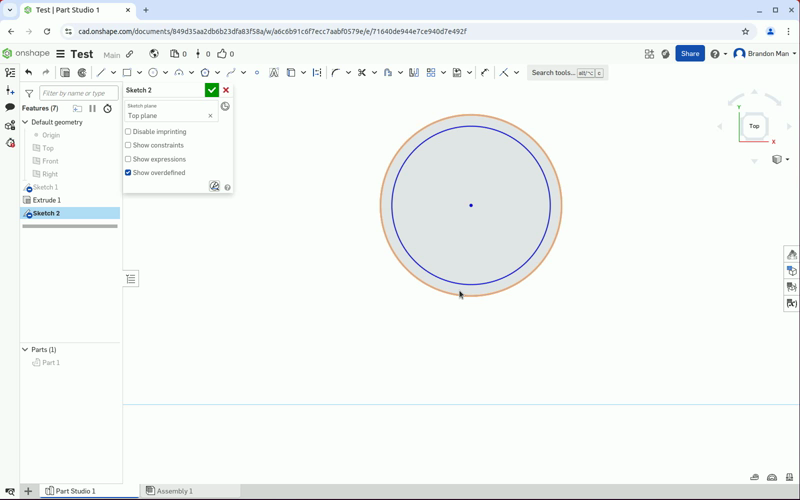
scroll(-6)
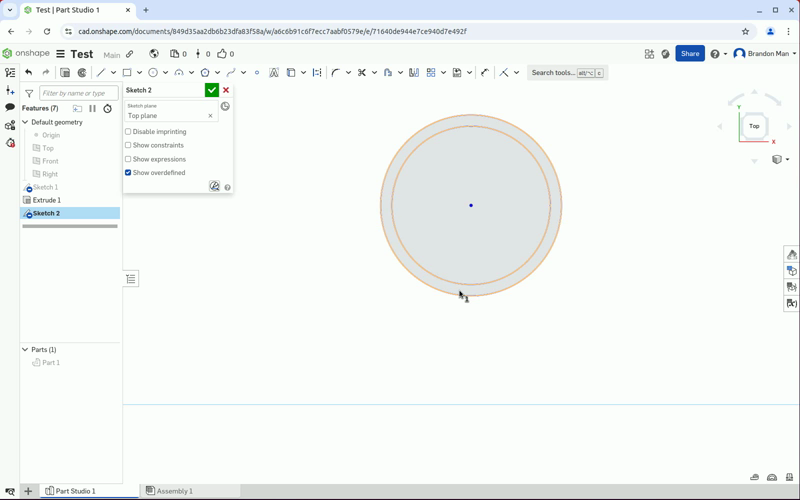
scroll(-6)
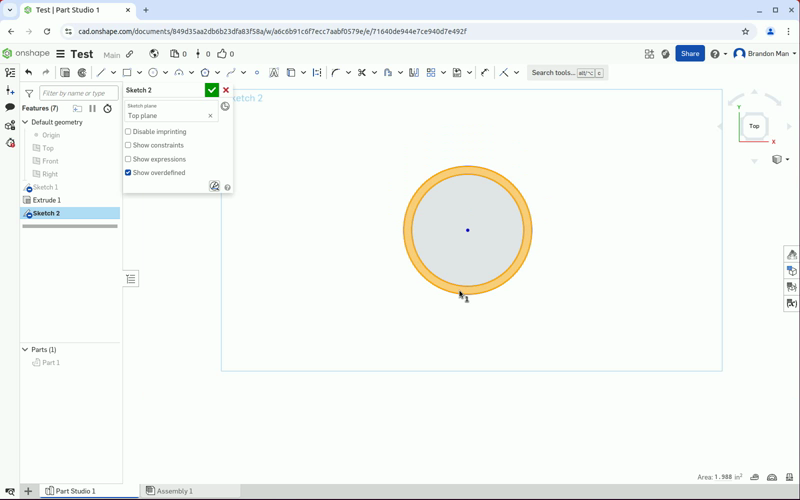
scroll(-6)
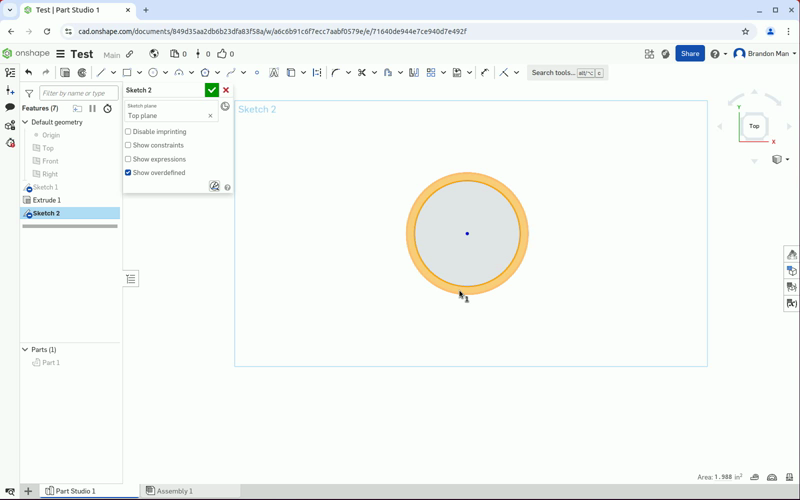
scroll(-6)
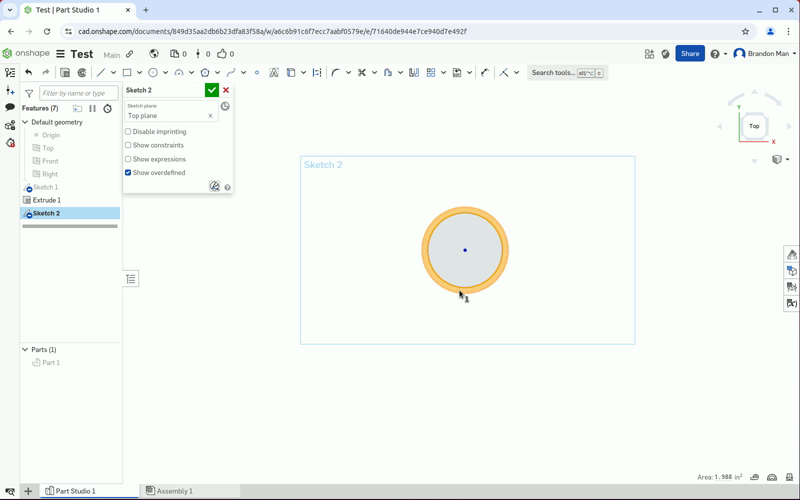
scroll(-6)
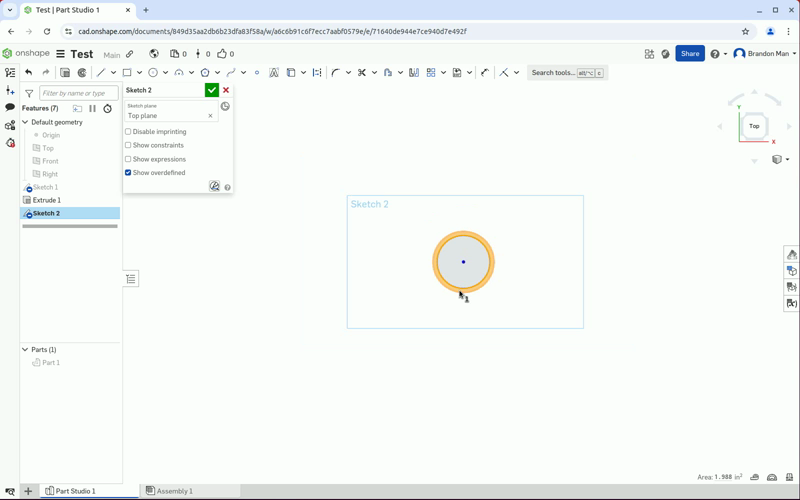
scroll(-6)
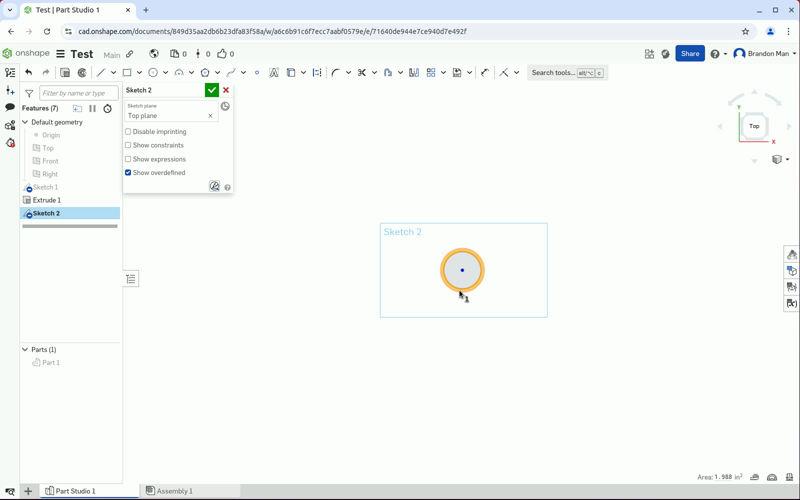
scroll(-6)
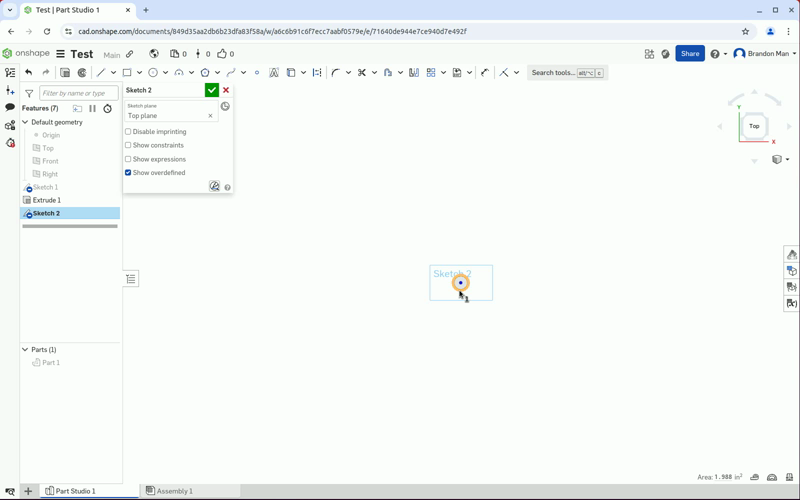
mouse_move(73, 352)
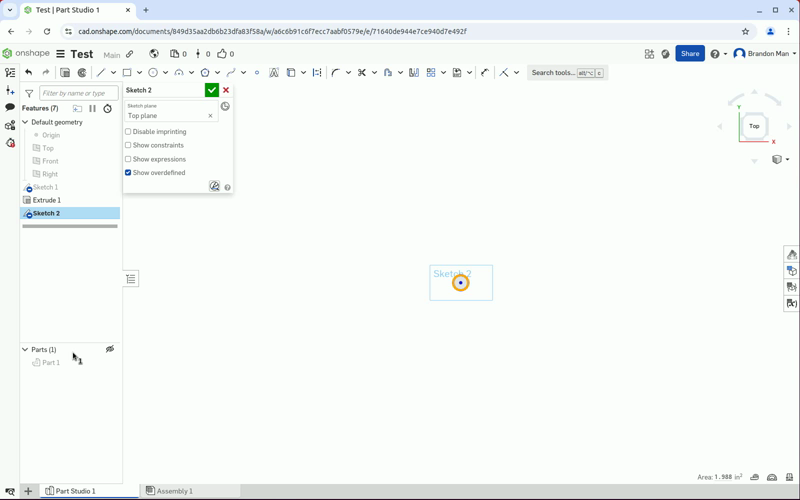
key(shift+y)
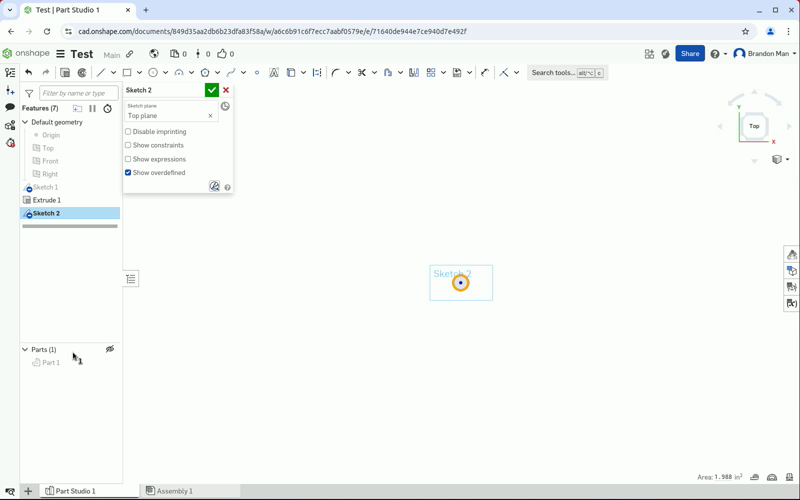
key(shift+e)
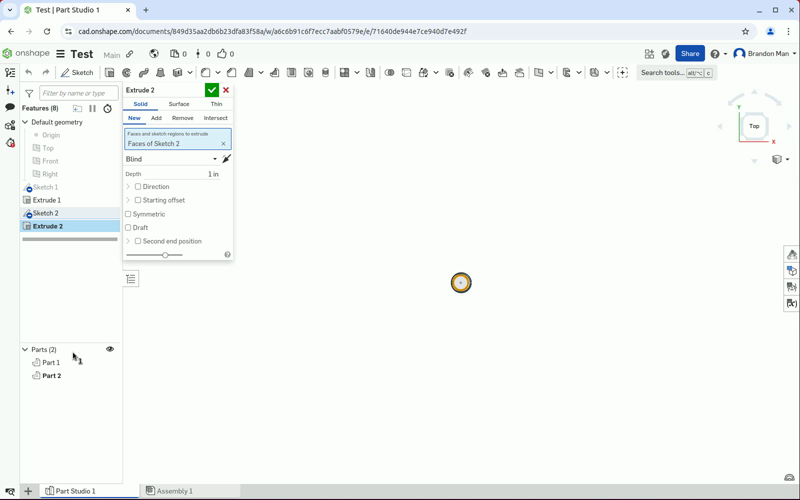
mouse_move(143, 106)
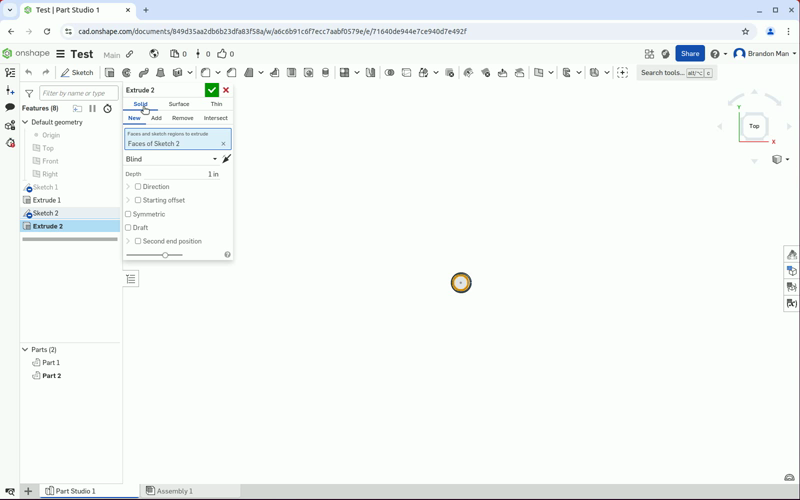
click(143, 106)
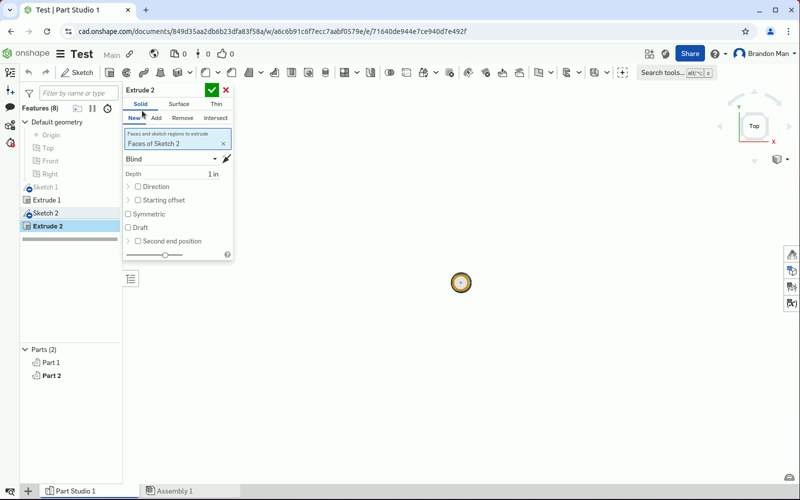
mouse_move(137, 120)
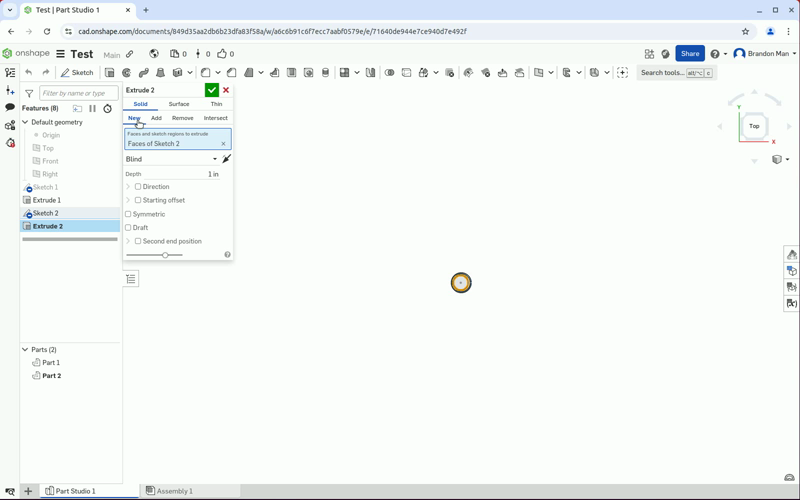
click(137, 120)
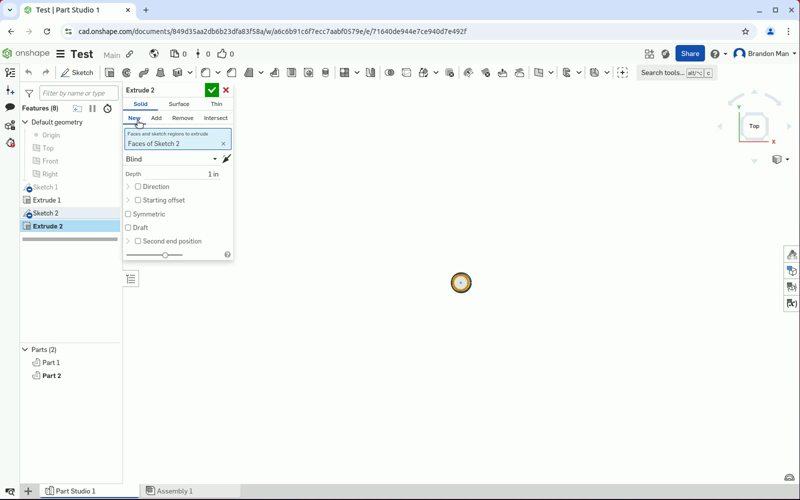
key(tab, 4)
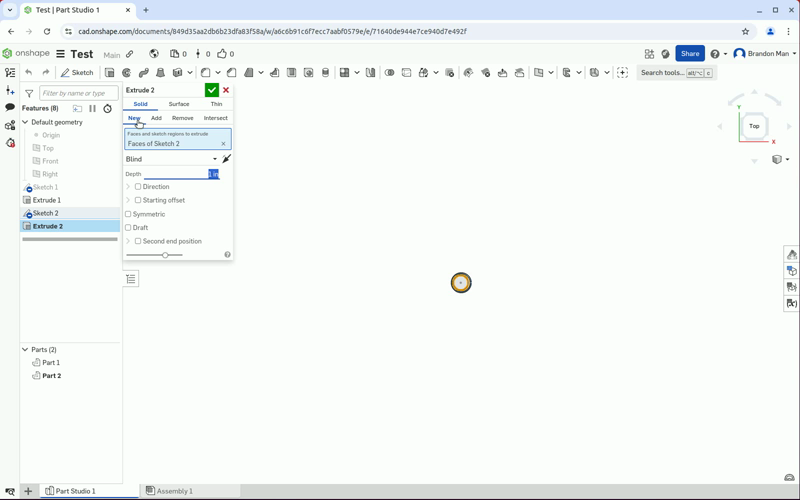
text(23.108)
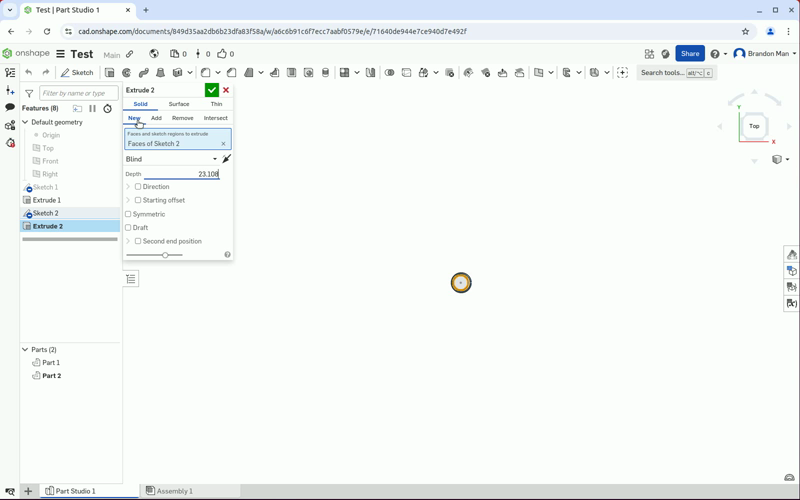
key(enter)
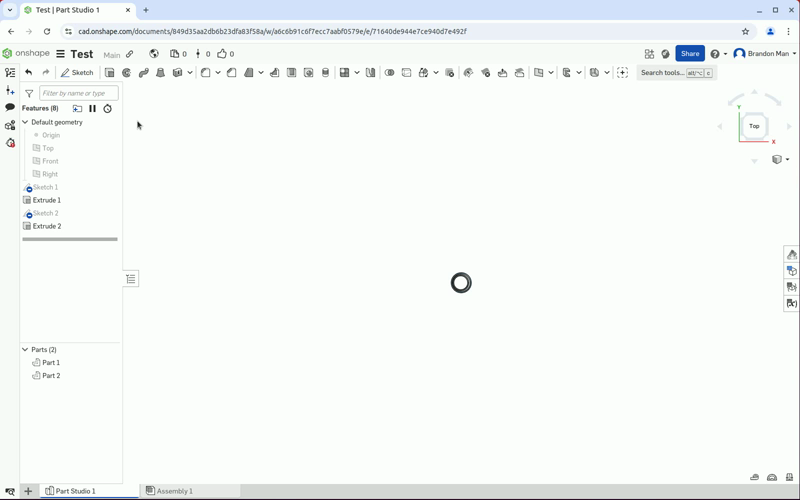
key(shift+h)
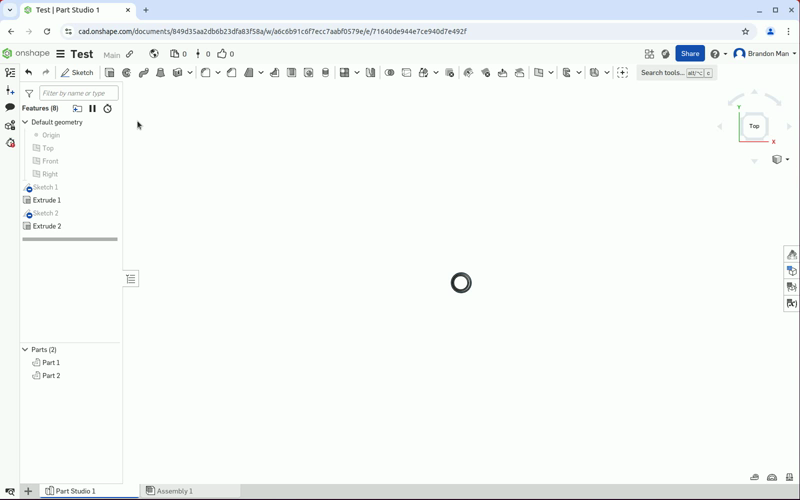
key(shift+h)
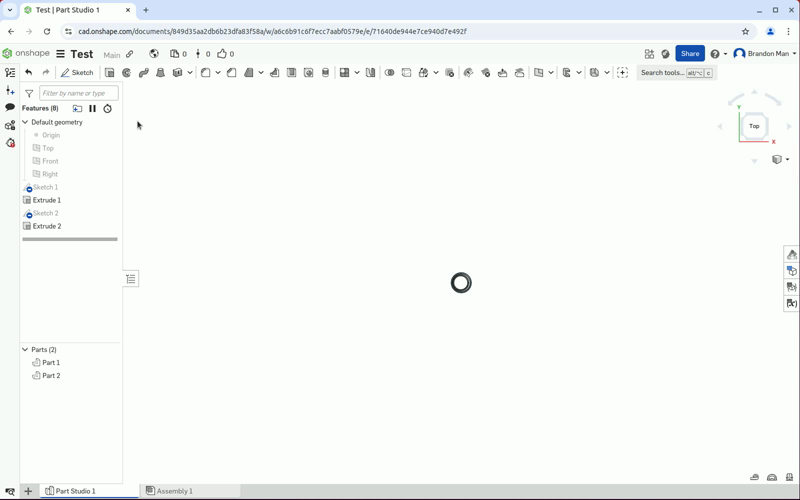
mouse_move(73, 189)
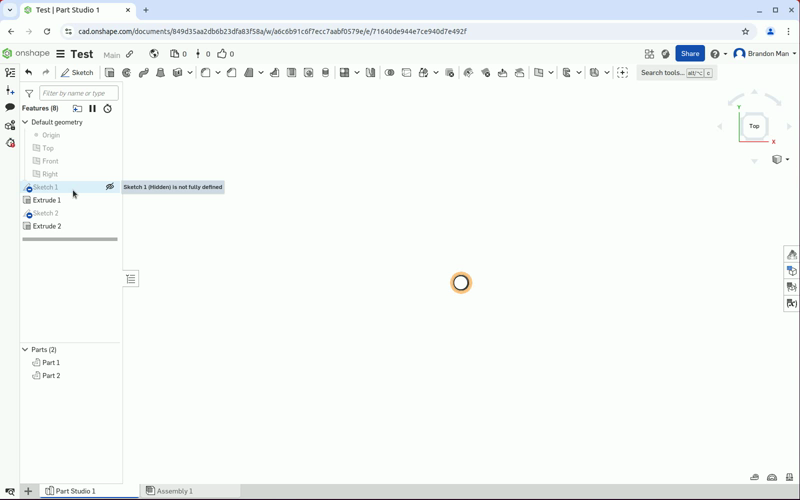
click(73, 189)
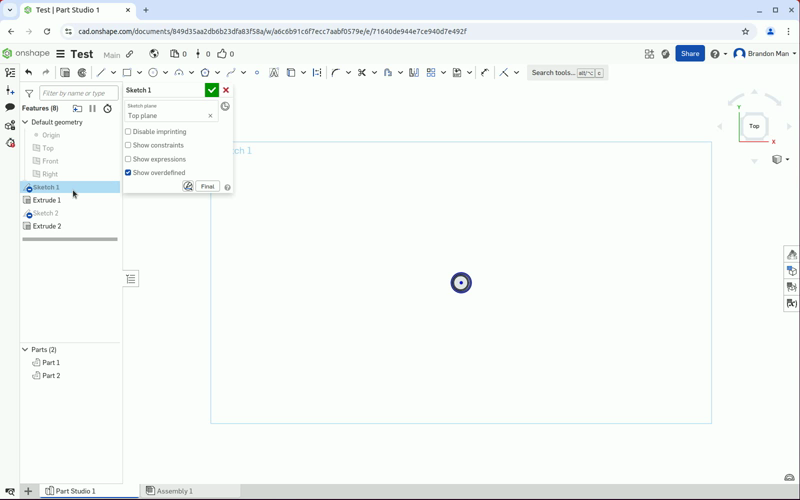
mouse_move(229, 92)
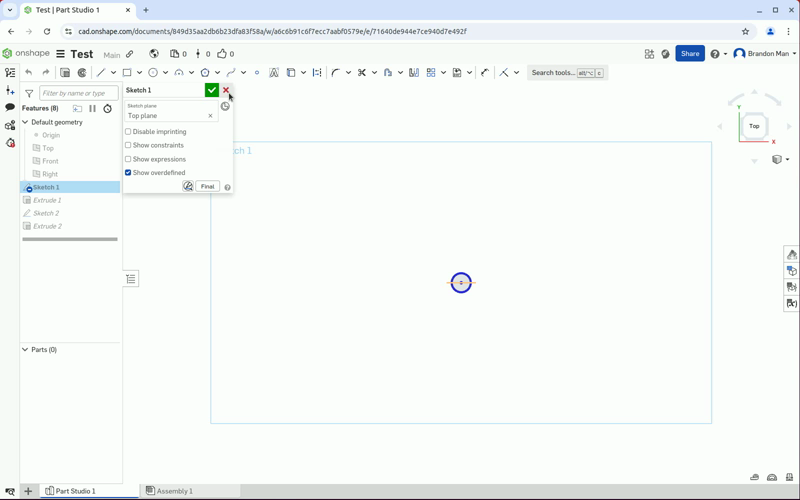
click(229, 92)
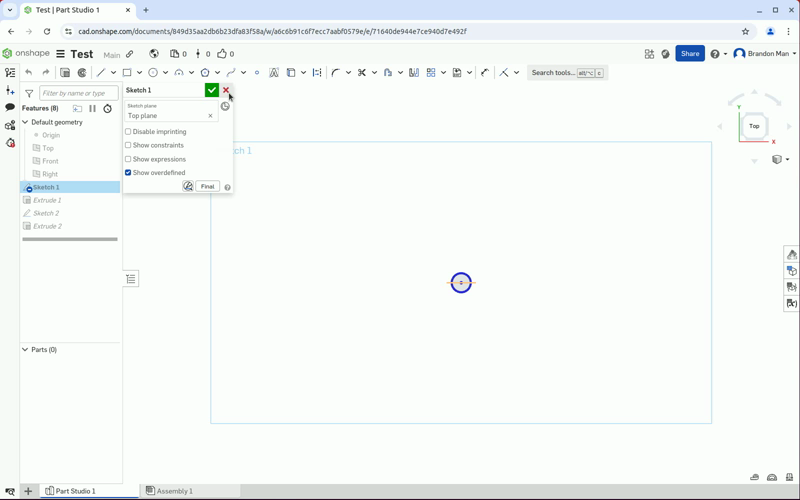
key(shift+s)
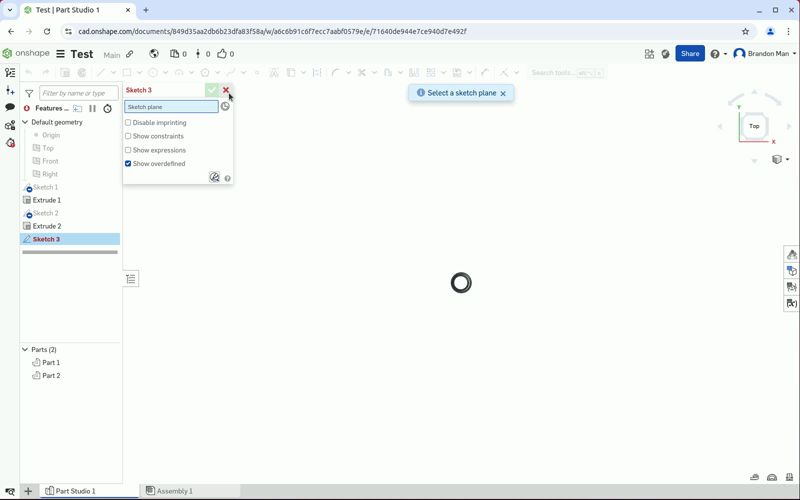
mouse_move(73, 150)
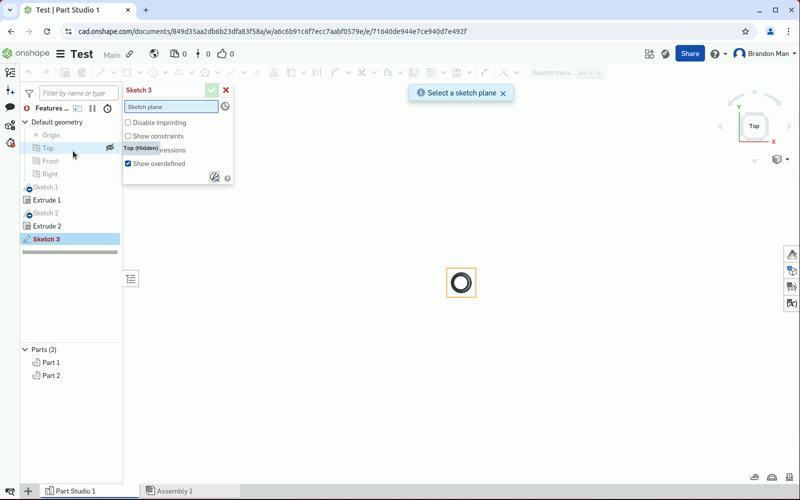
click(73, 150)
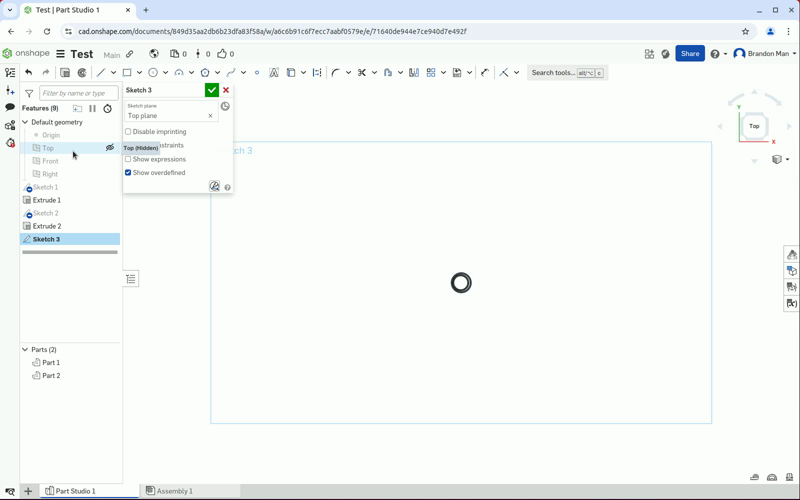
mouse_move(73, 352)
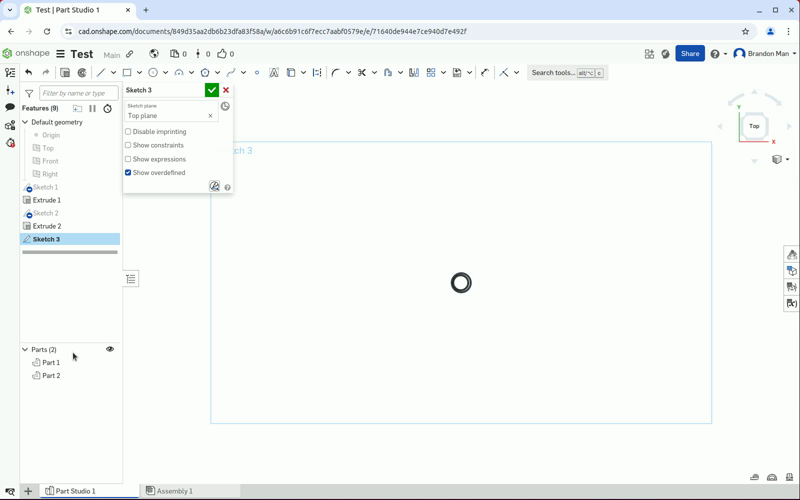
key(y)
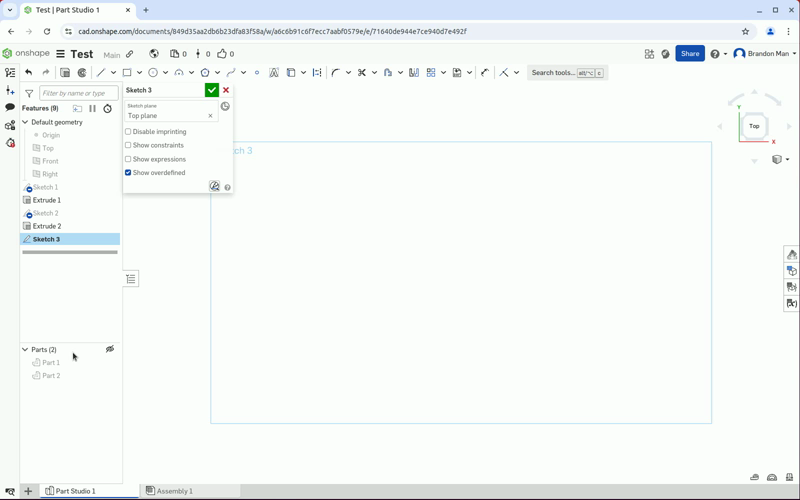
key(c)
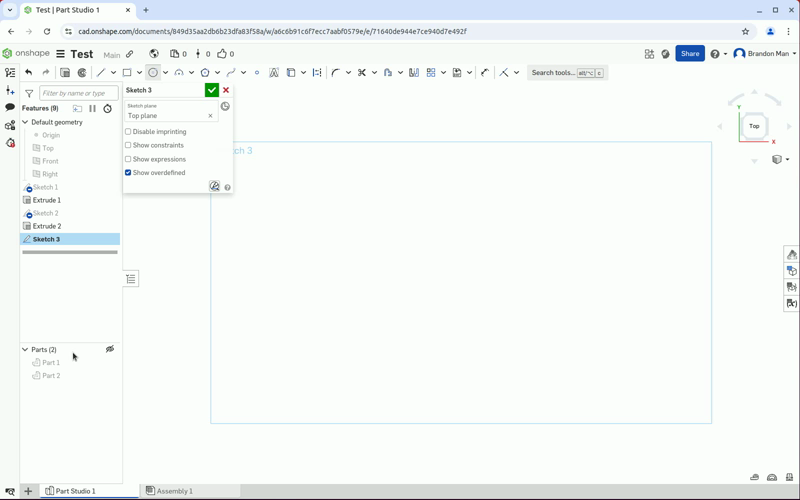
key_down(shift)
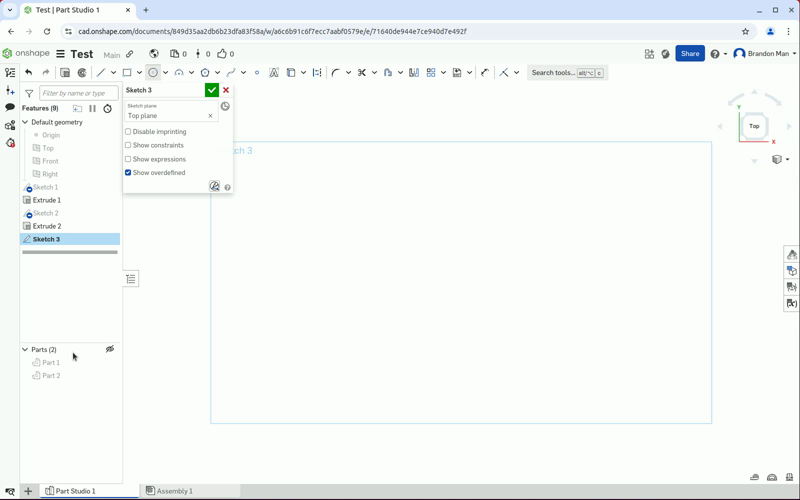
mouse_move(461, 282)
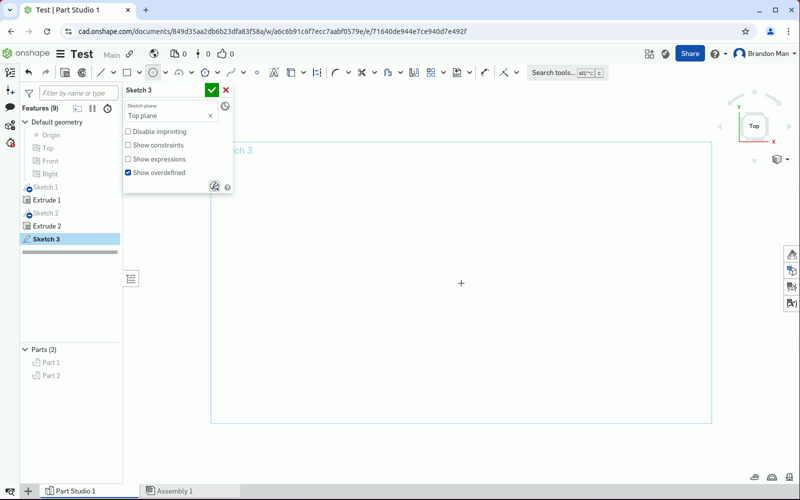
click(461, 282)
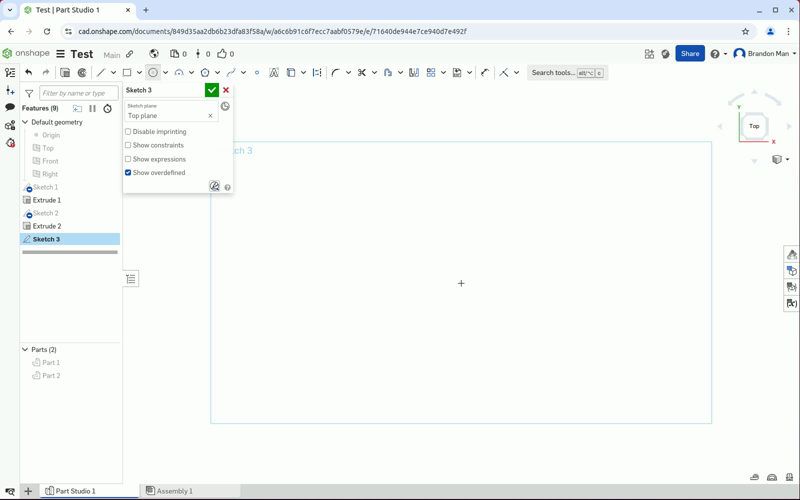
key_up(shift)
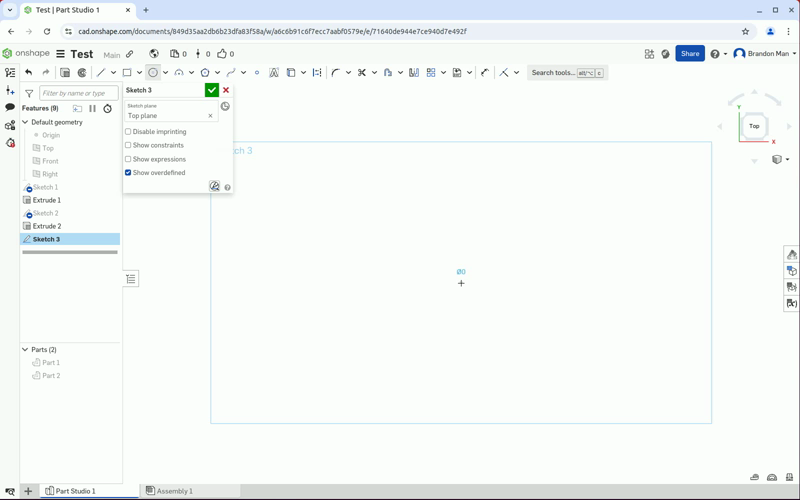
mouse_move(468, 282)
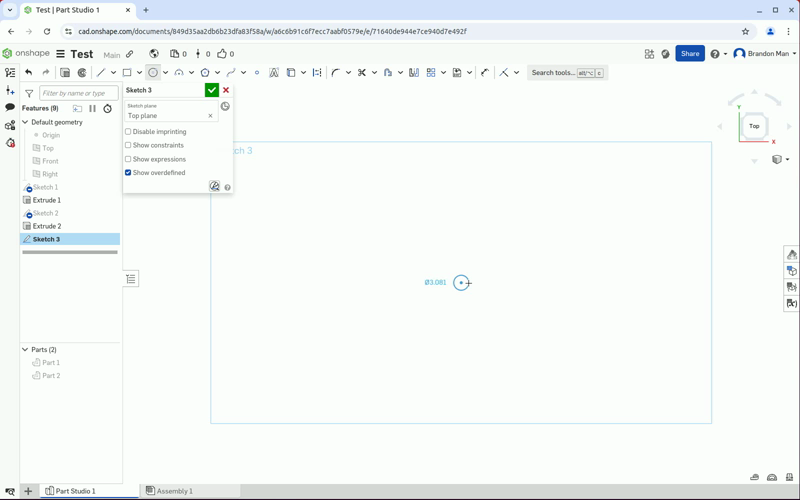
click(468, 282)
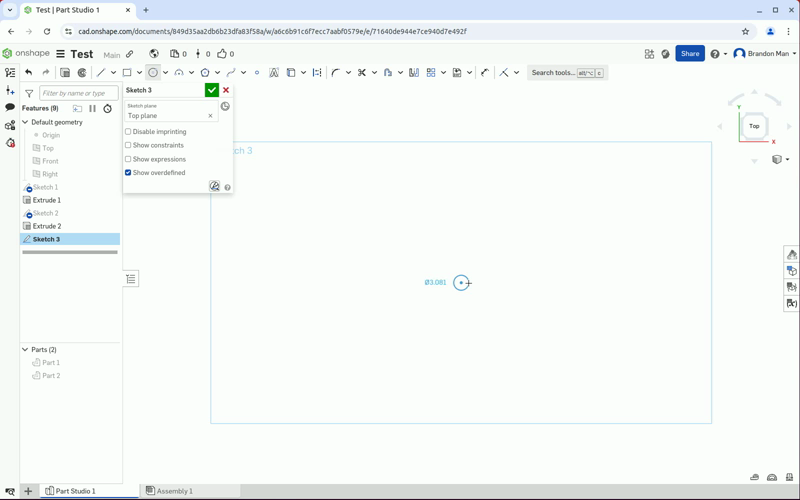
key(esc)
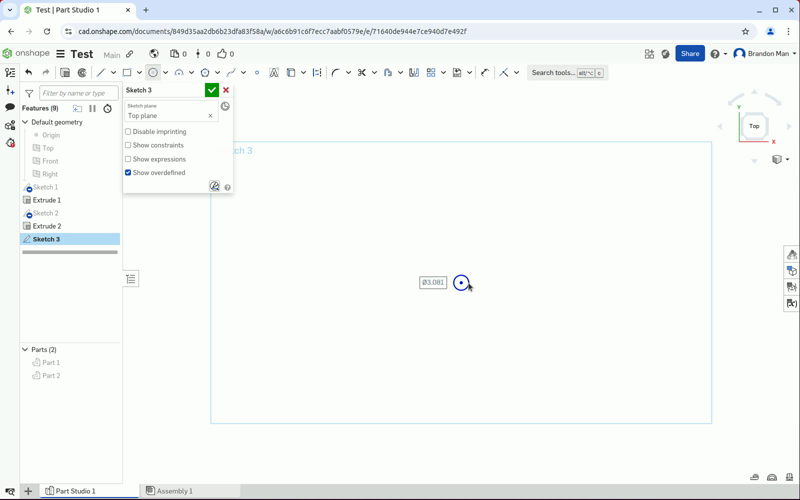
mouse_move(464, 282)
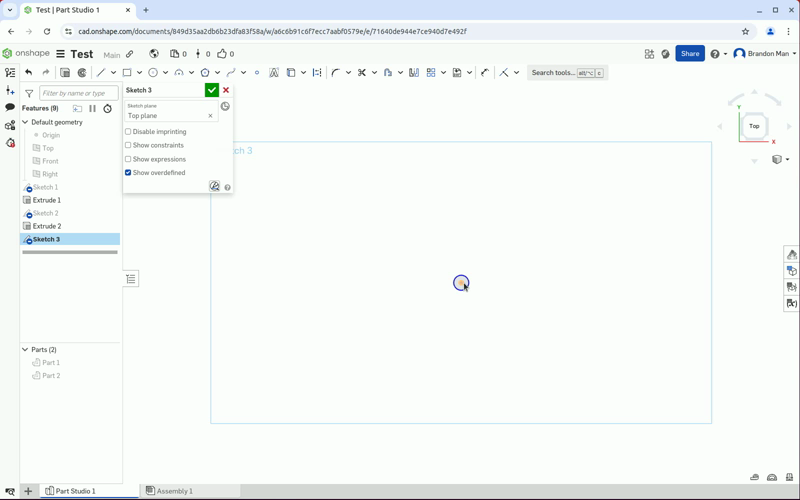
scroll(6)
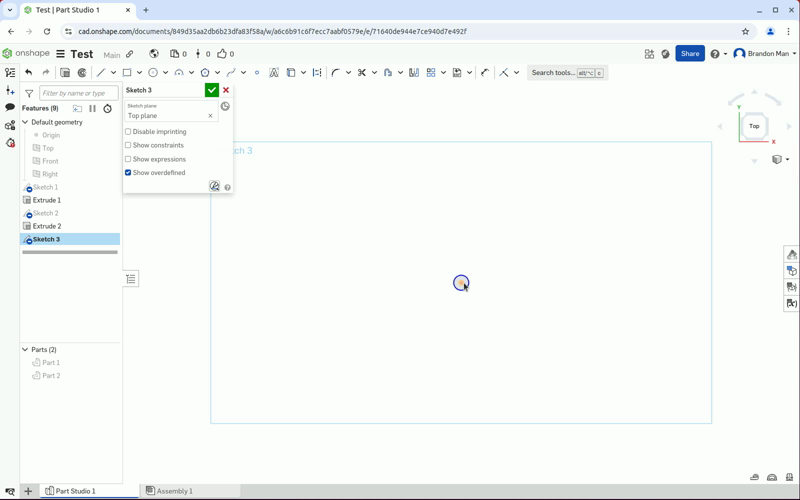
scroll(6)
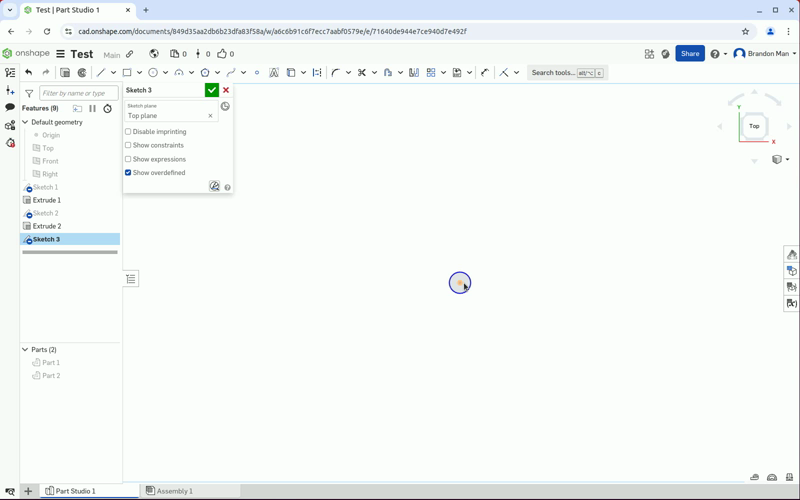
scroll(6)
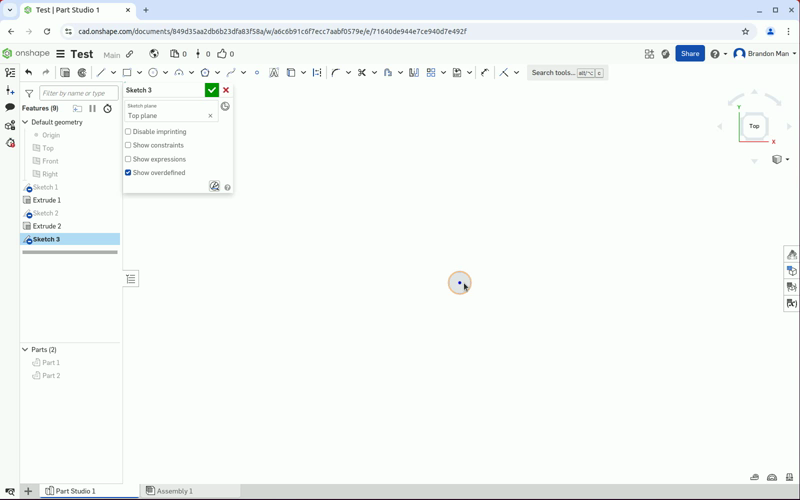
scroll(6)
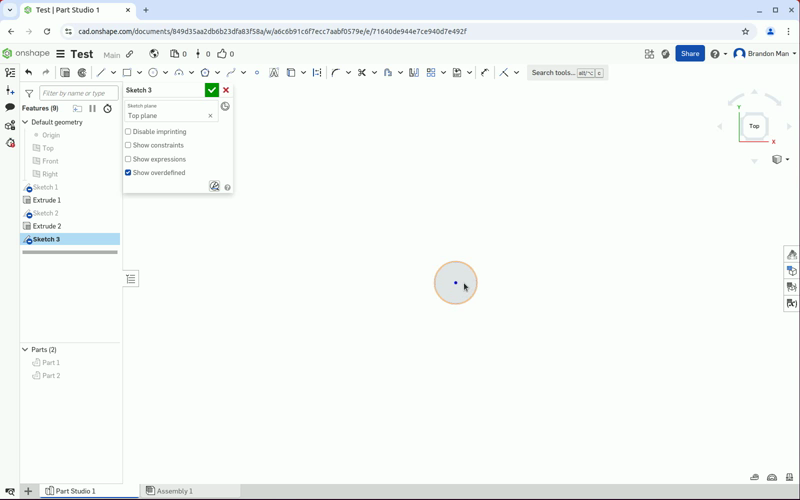
scroll(6)
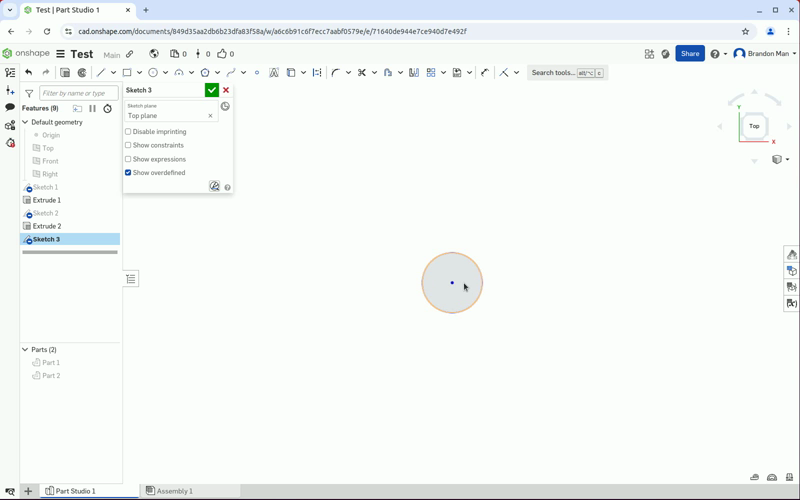
scroll(6)
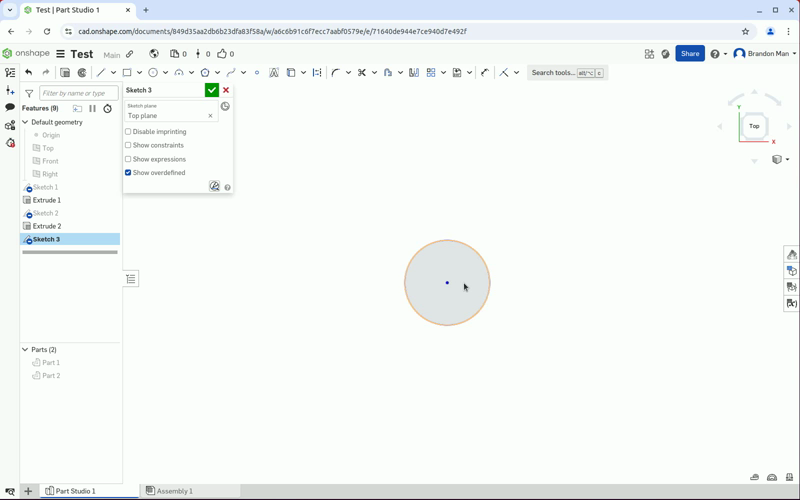
scroll(6)
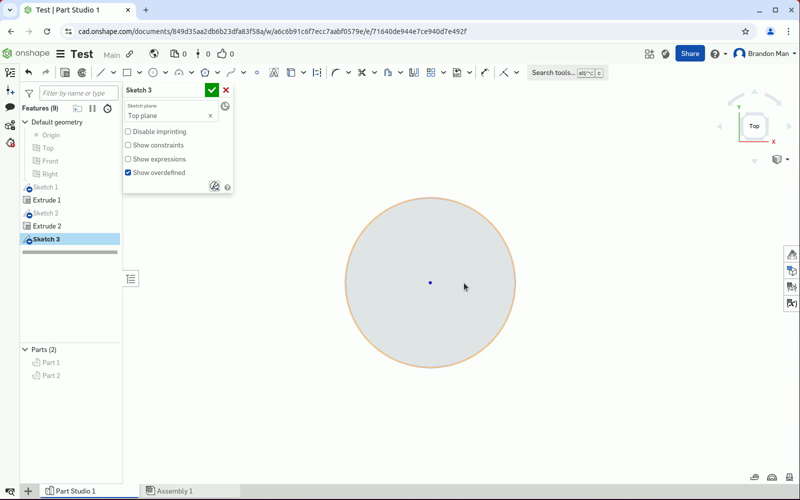
click(464, 282)
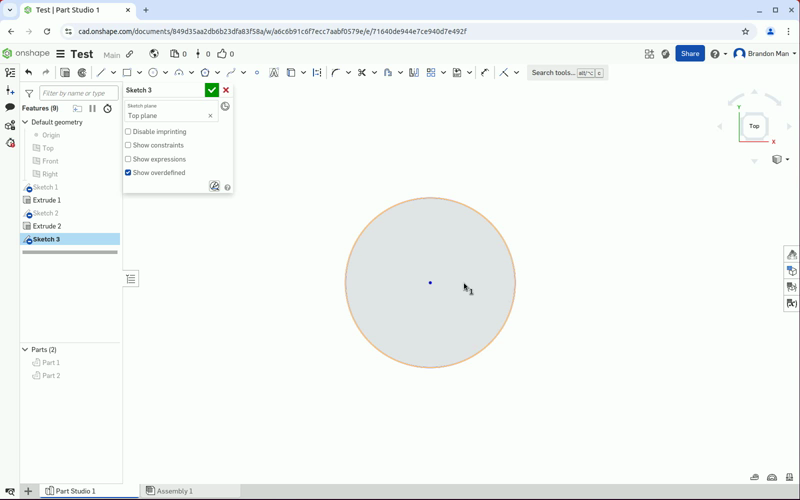
scroll(-6)
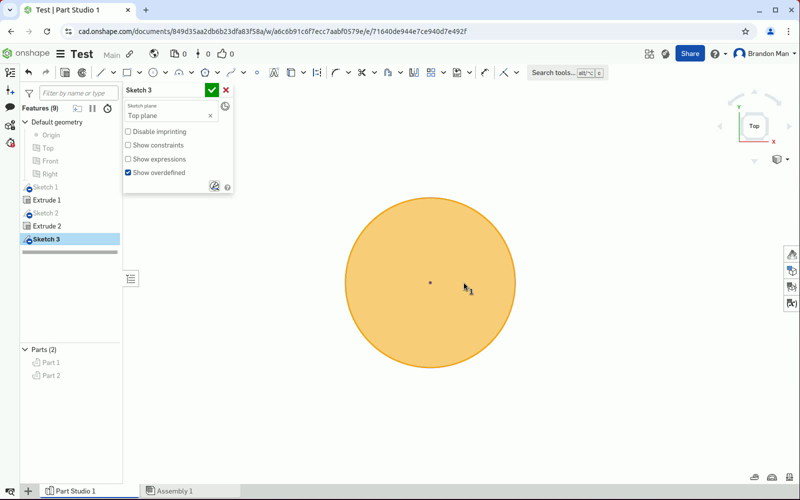
scroll(-6)
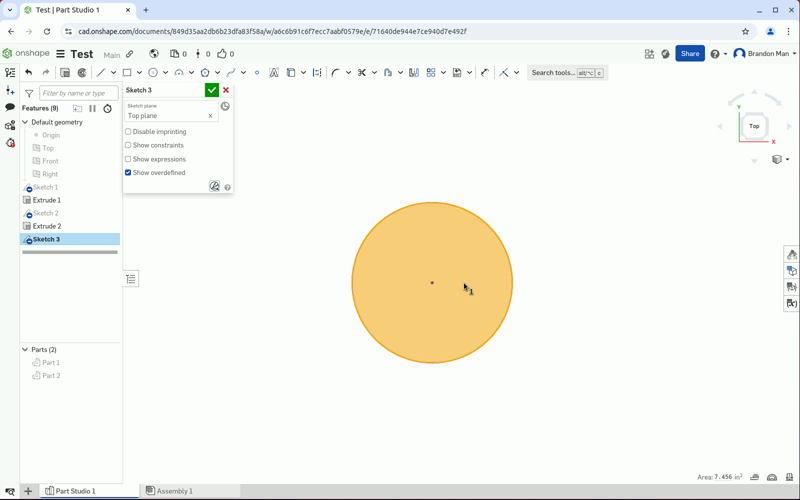
scroll(-6)
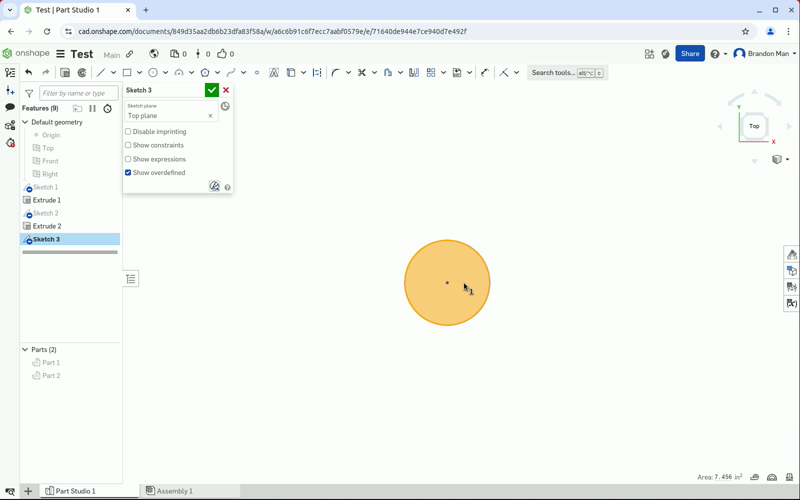
scroll(-6)
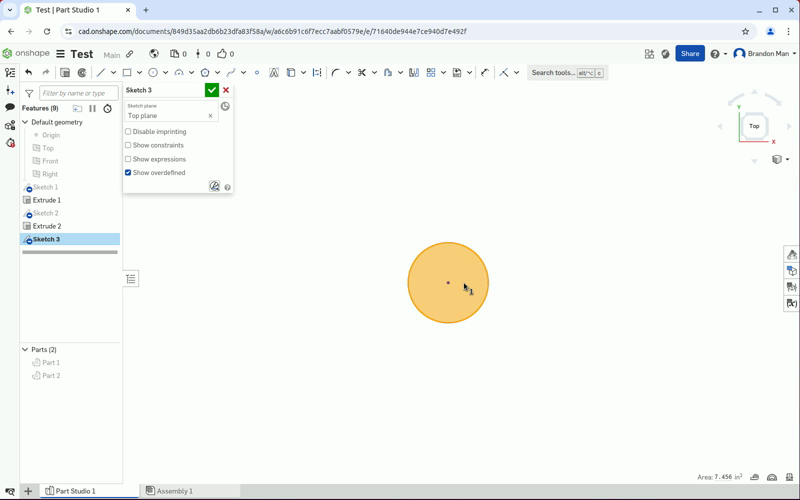
scroll(-6)
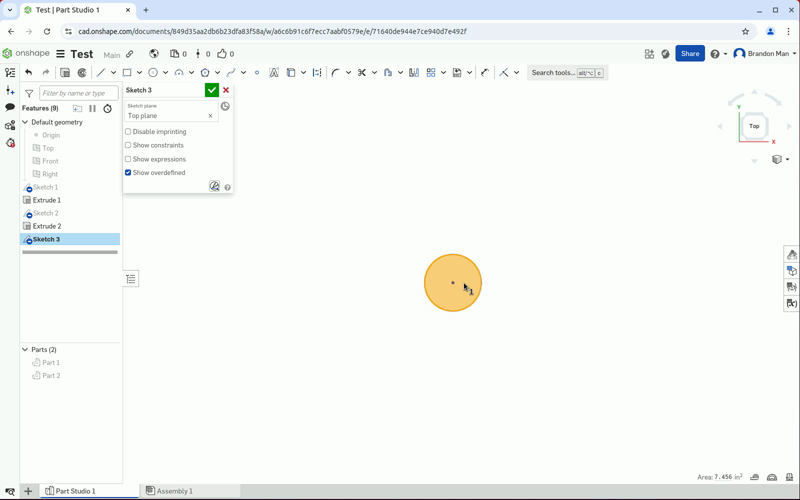
scroll(-6)
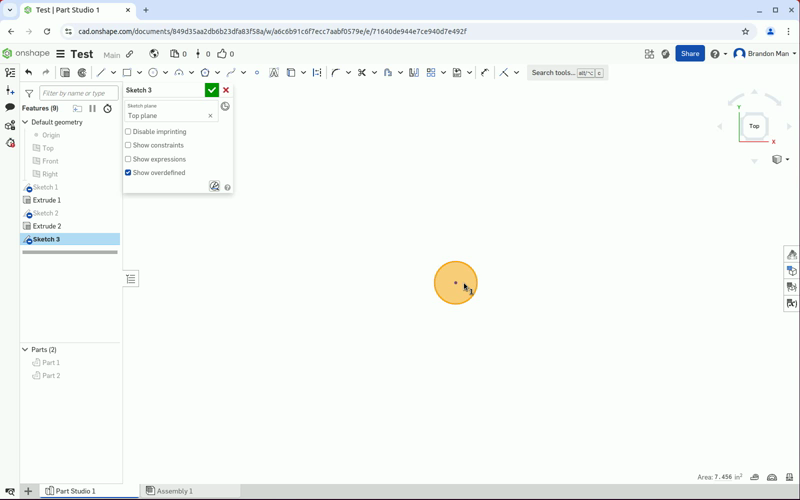
scroll(-6)
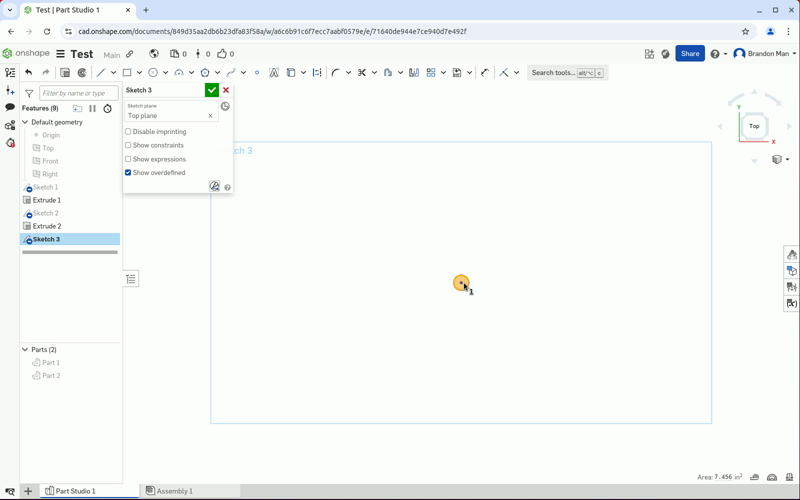
mouse_move(73, 352)
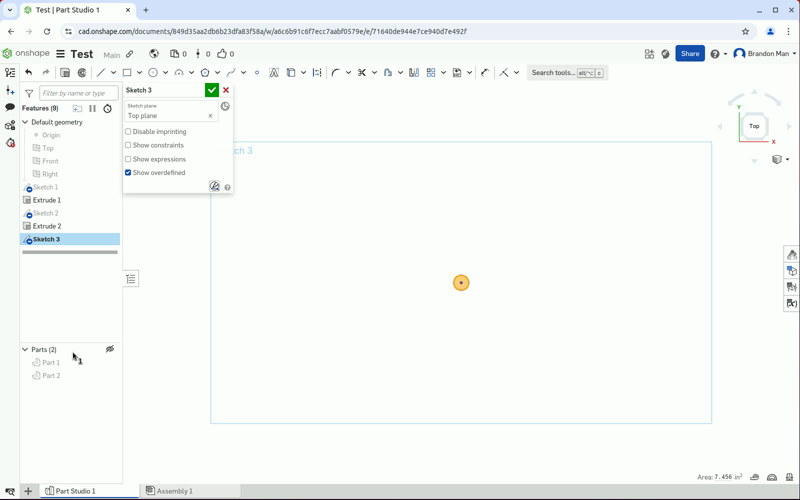
key(shift+y)
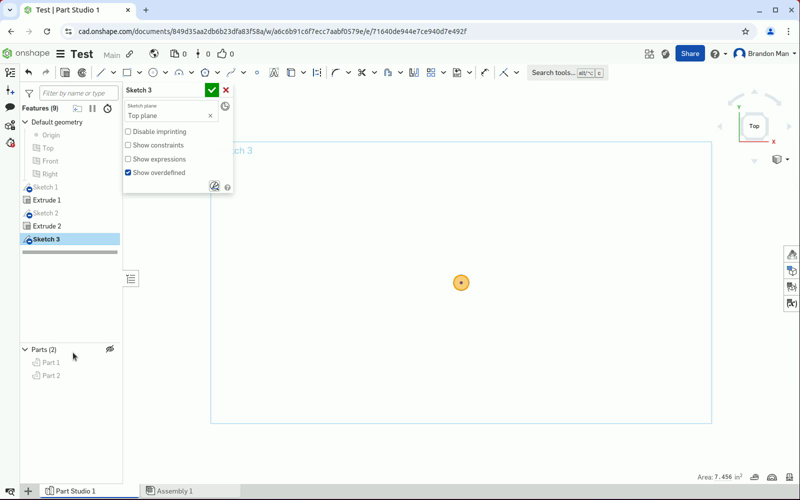
key(shift+e)
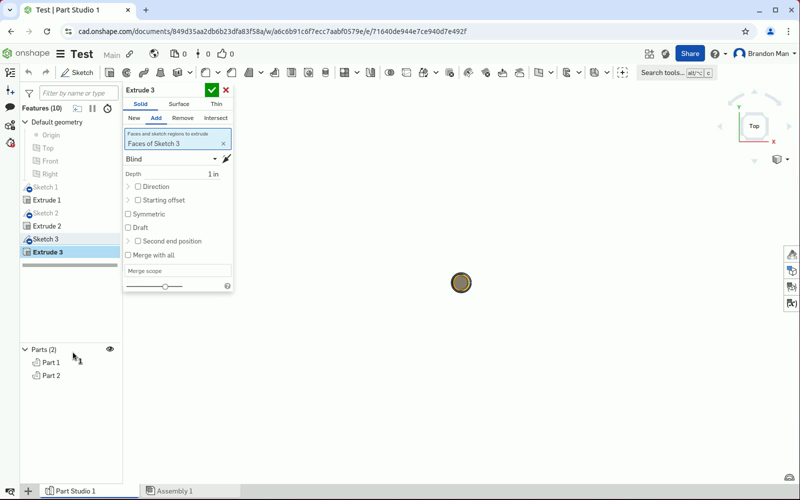
mouse_move(143, 106)
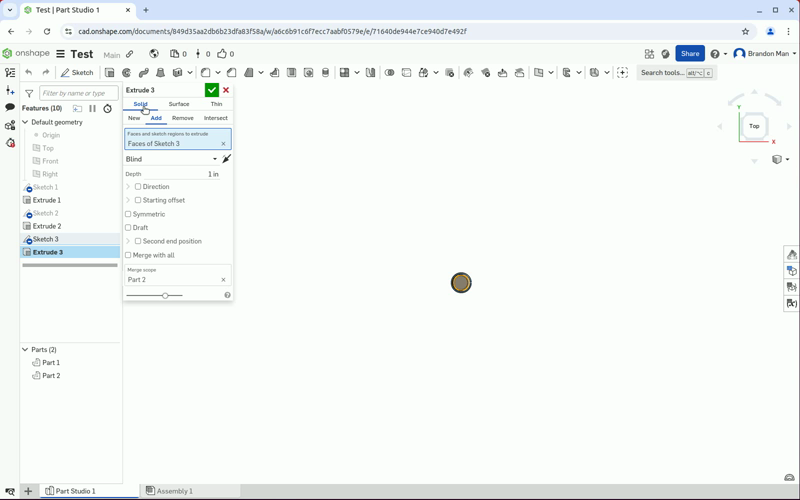
click(143, 106)
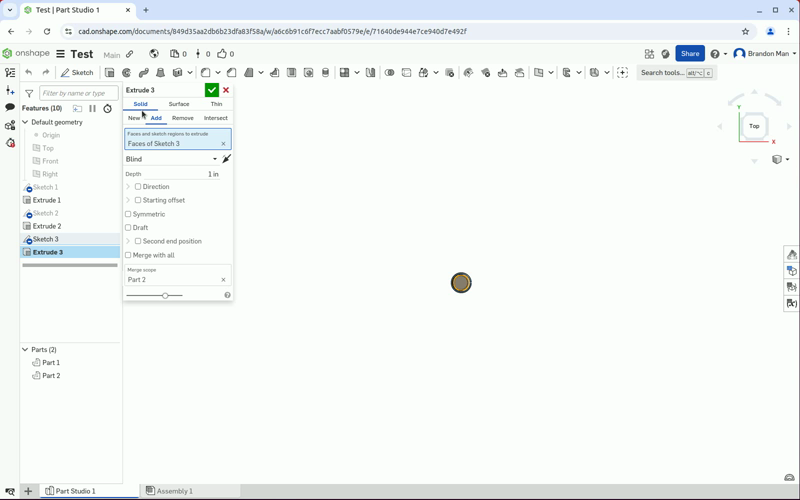
mouse_move(137, 120)
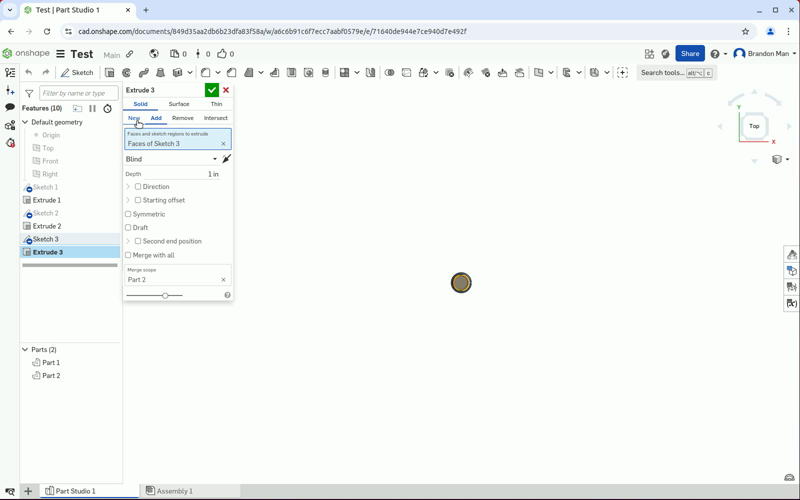
click(137, 120)
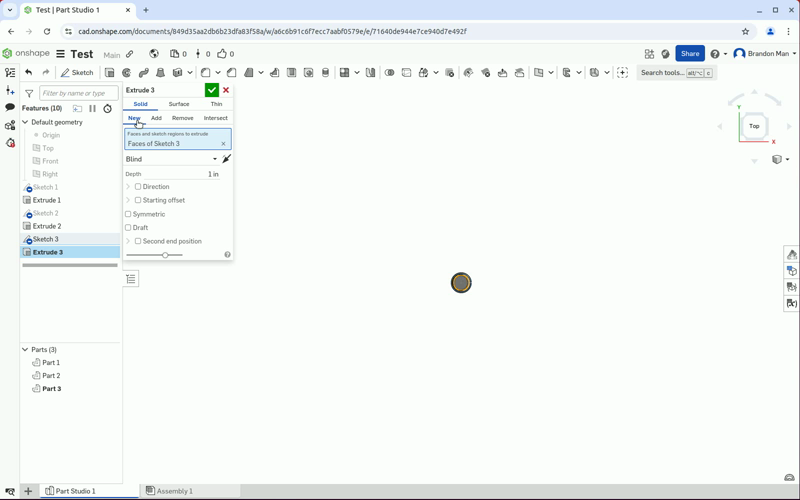
key(tab, 4)
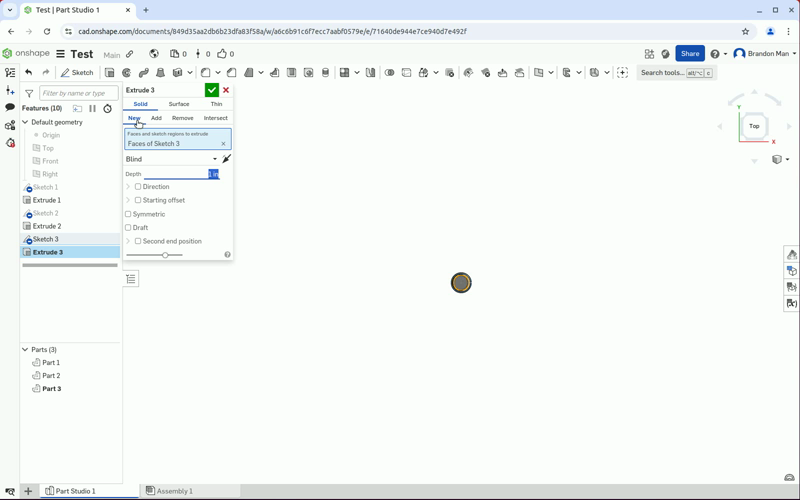
text(0.481)
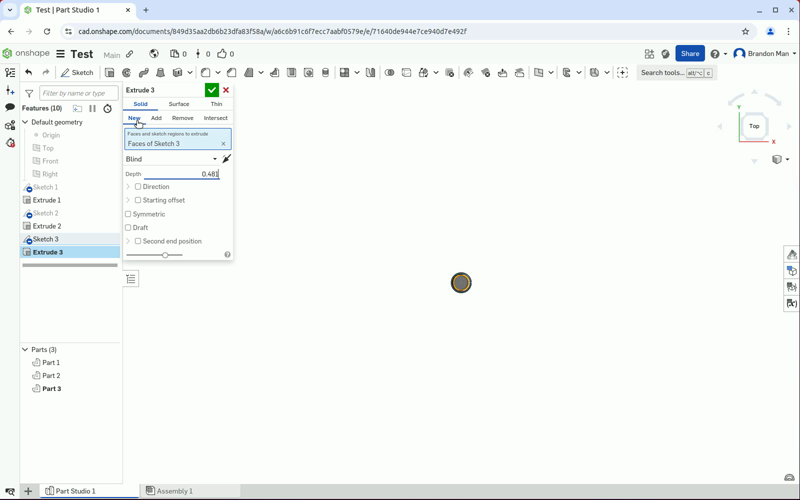
key(enter)
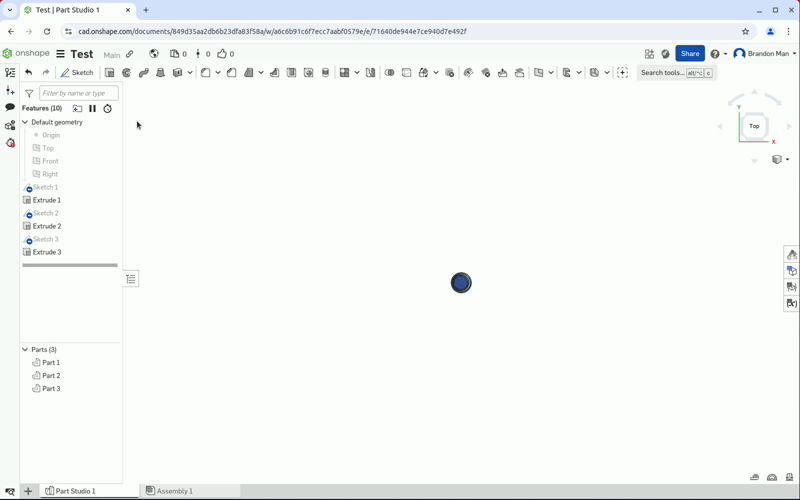
key(shift+h)
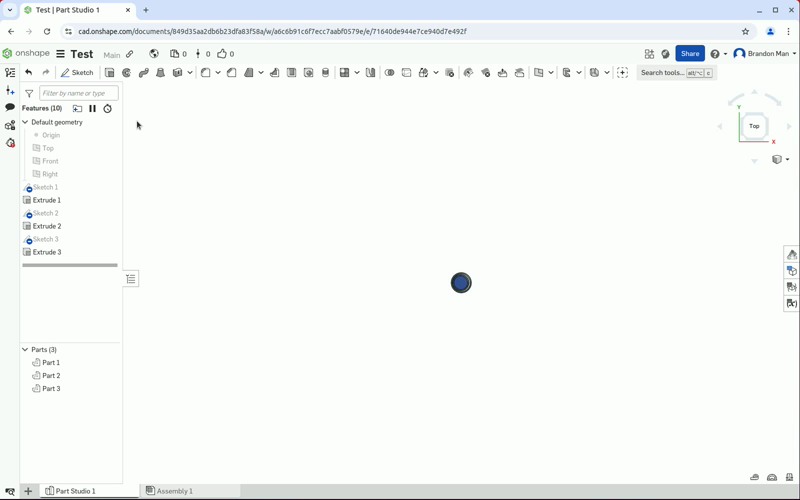
key(shift+h)
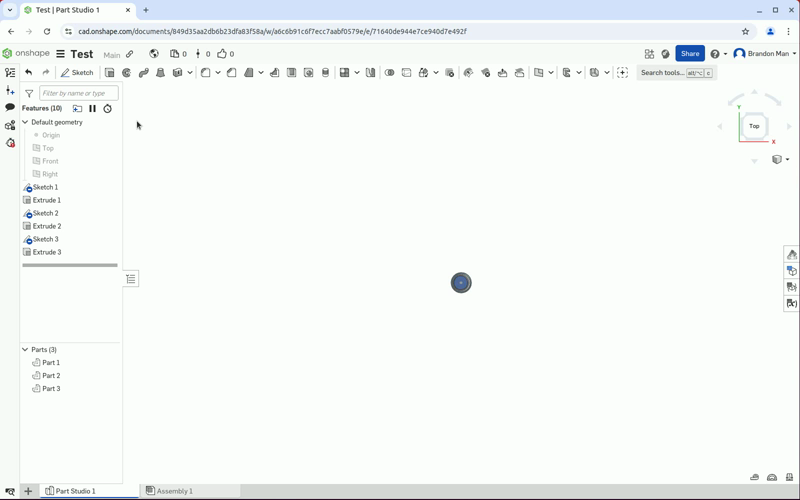
key(shift+7)
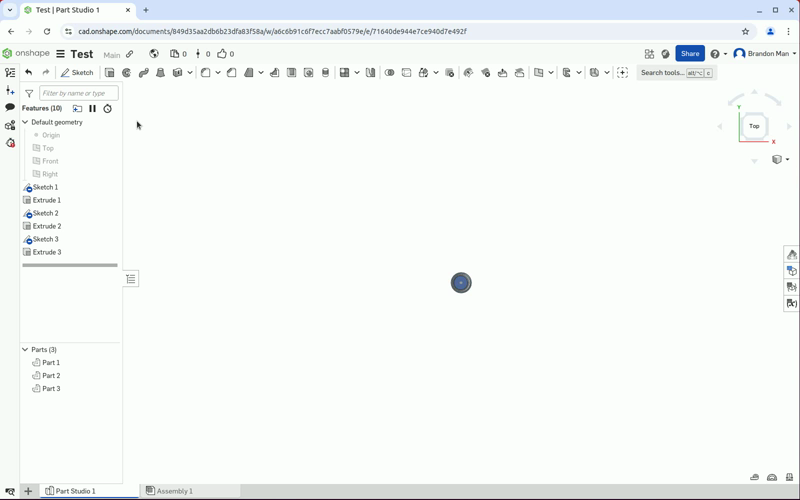
key(up, 3)
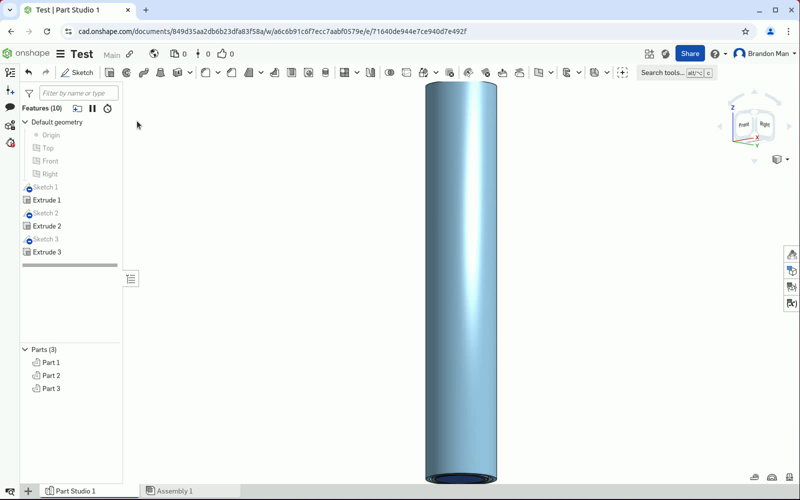
key(left, 3)
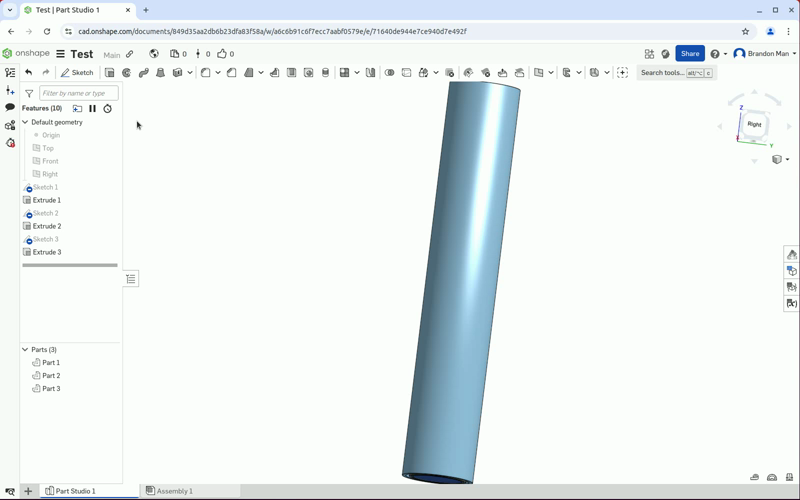
key(right, 3)
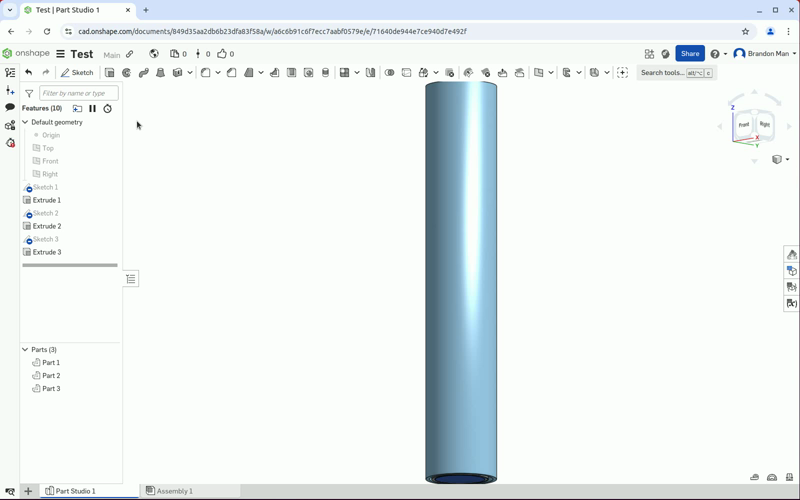
key(down, 3)
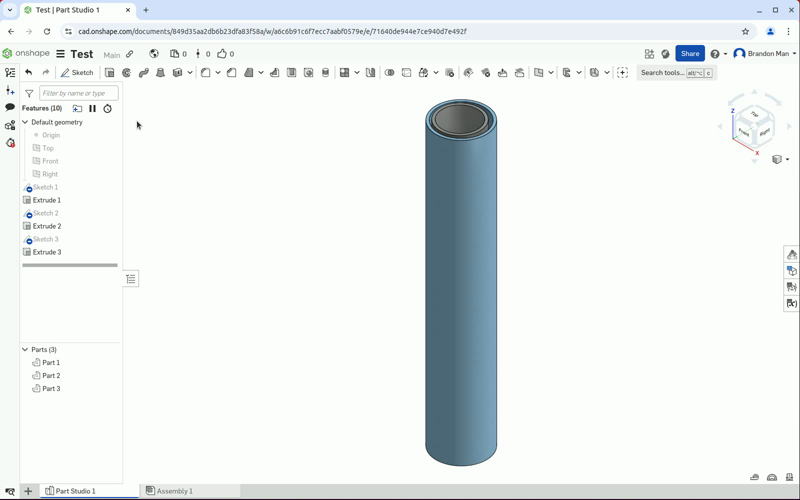
mouse_move(73, 189)
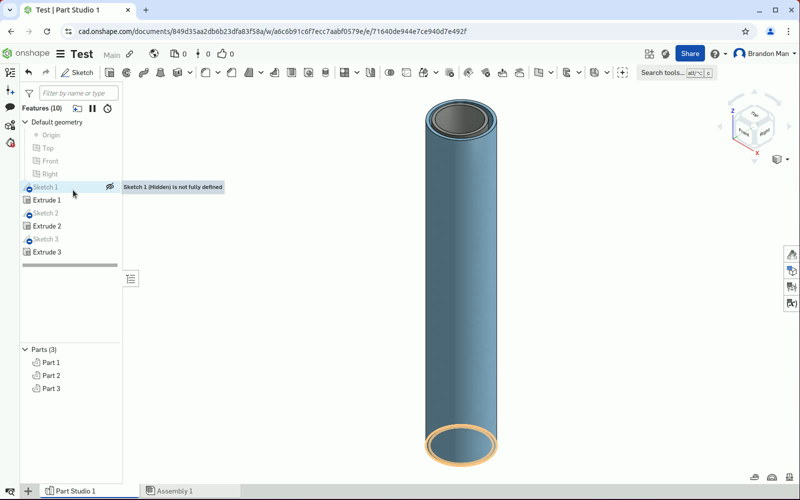
click(73, 189)